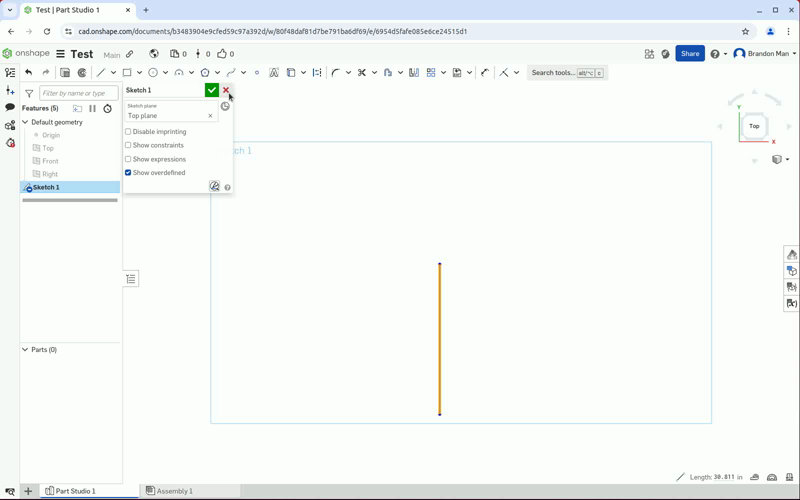
key(shift+h)
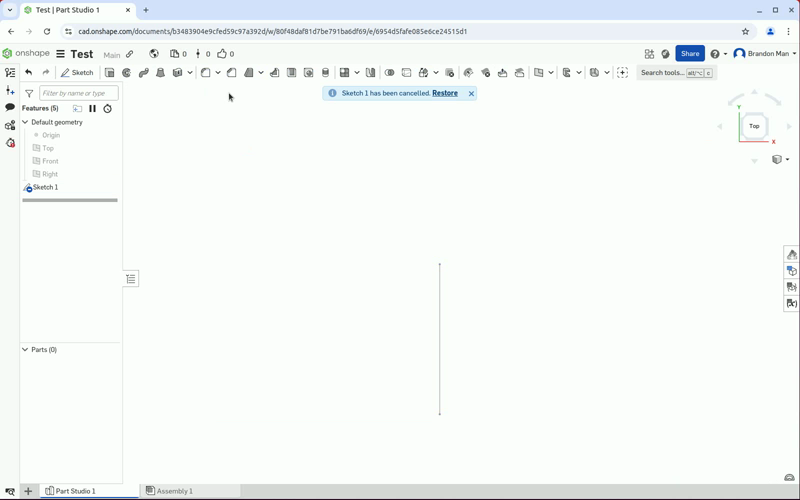
key(shift+s)
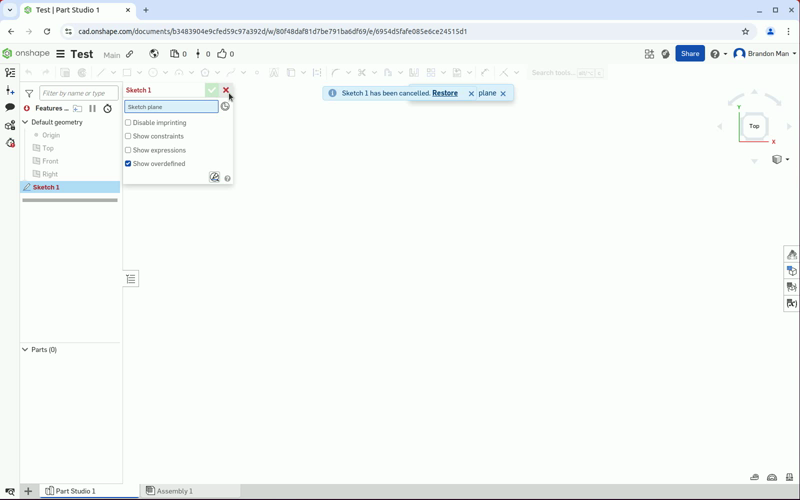
mouse_move(73, 150)
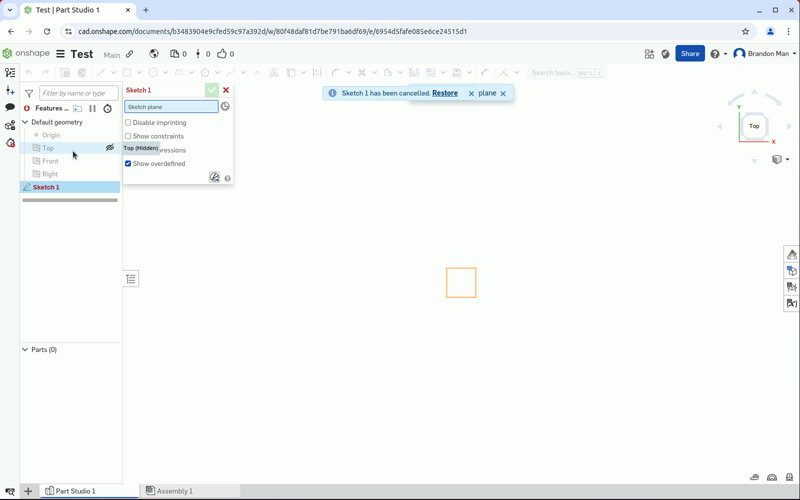
click(73, 150)
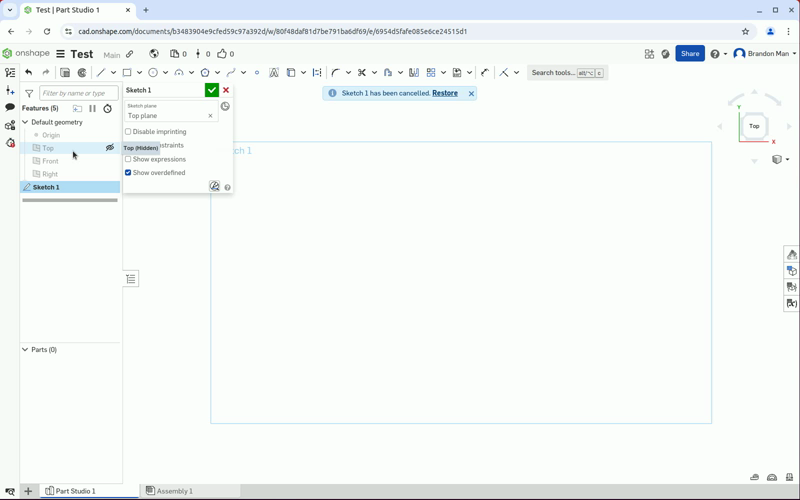
mouse_move(73, 352)
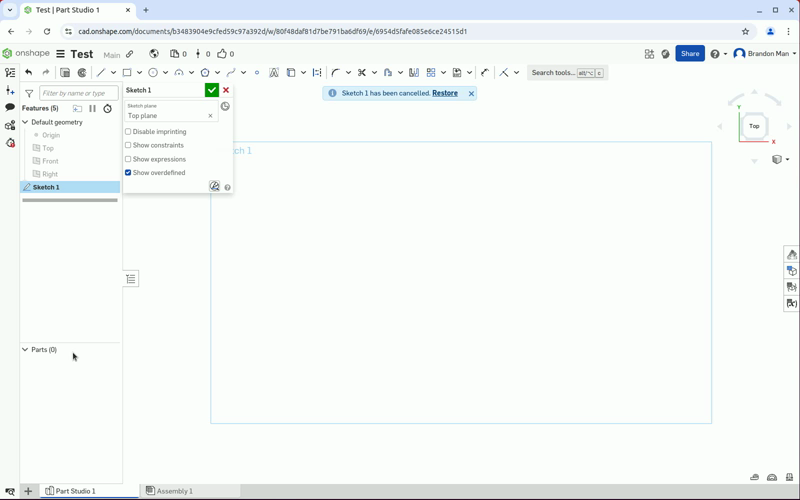
key(y)
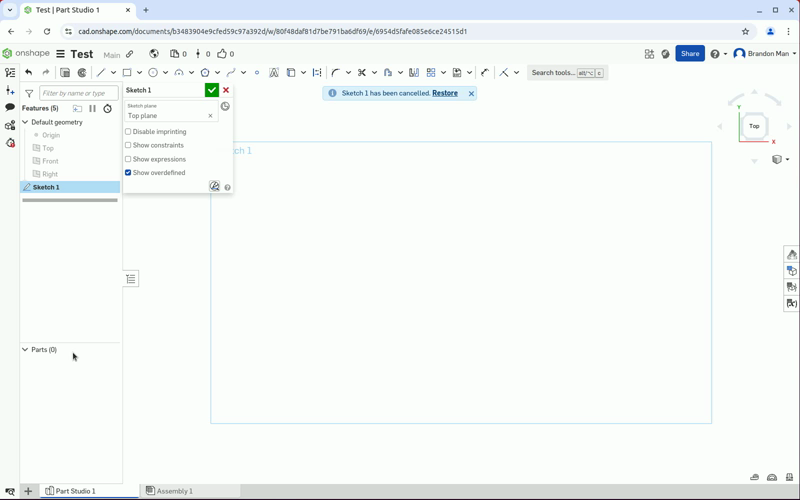
key(c)
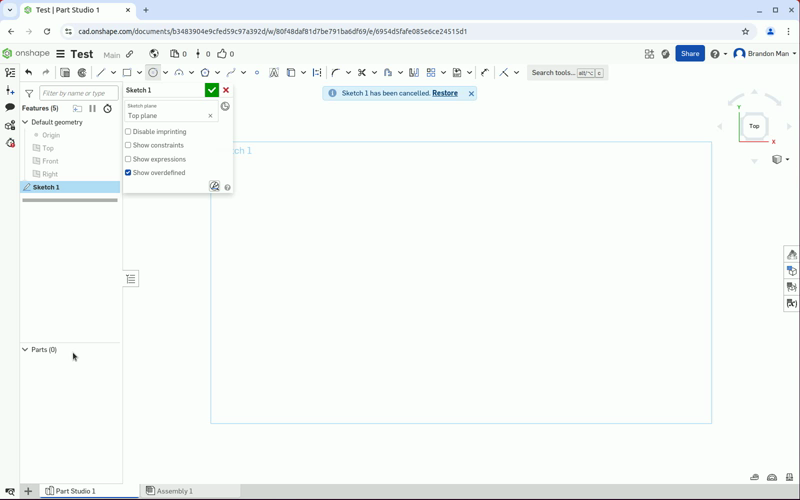
key_down(shift)
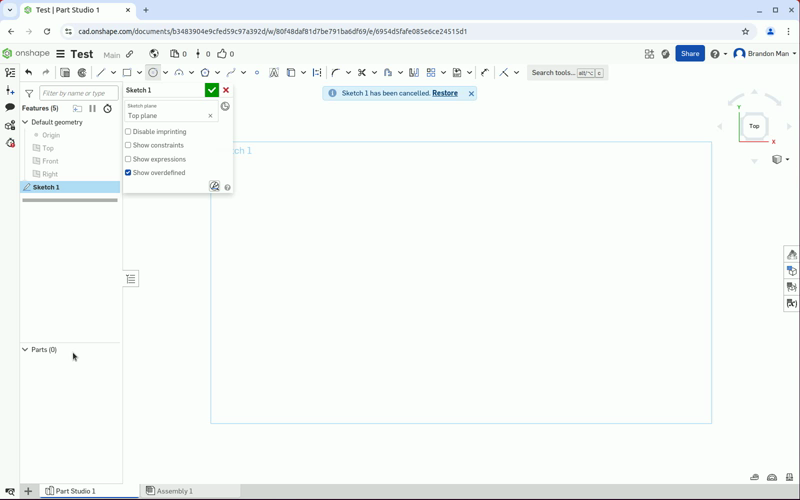
mouse_move(461, 282)
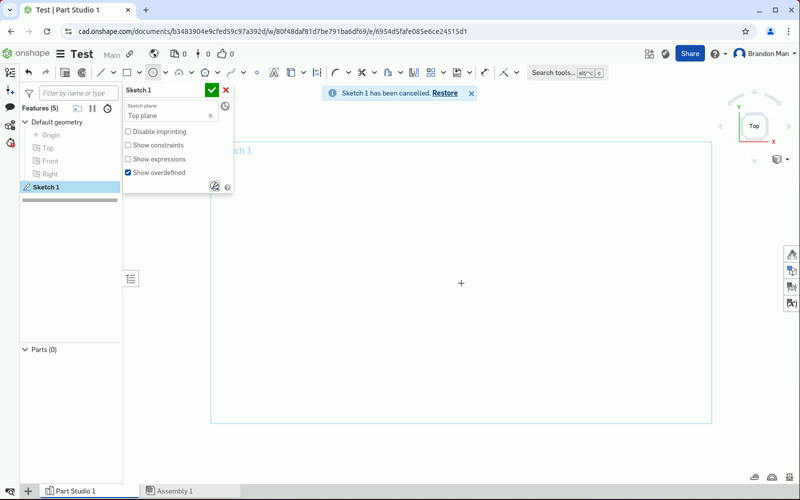
click(461, 282)
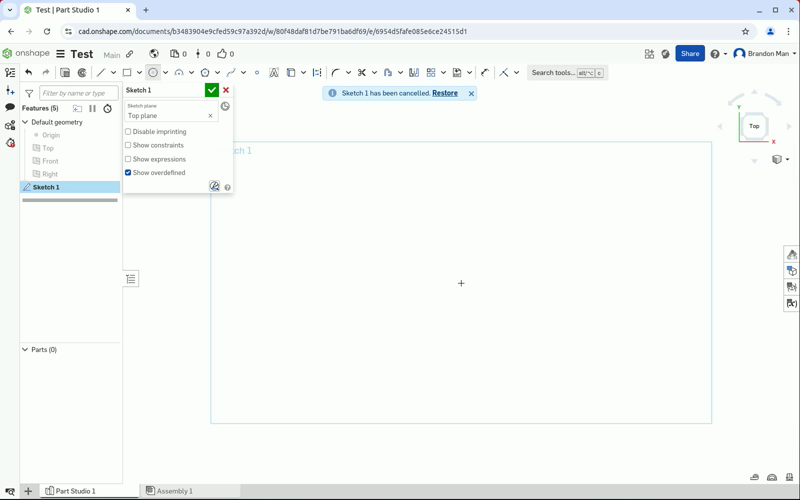
key_up(shift)
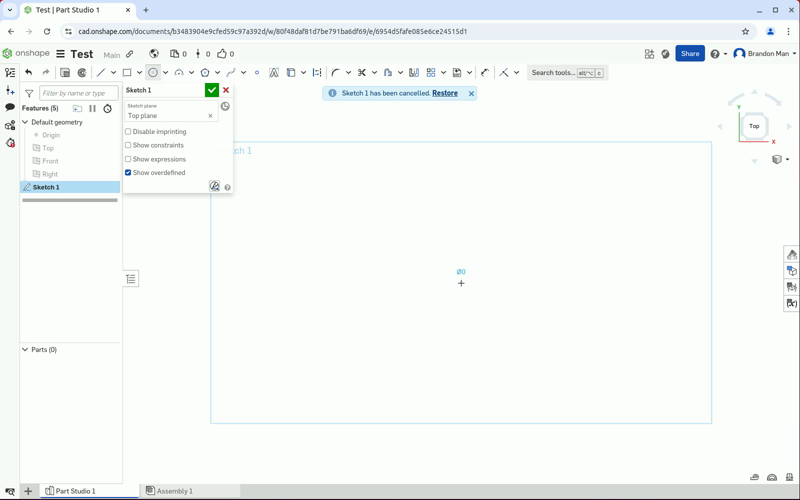
mouse_move(574, 282)
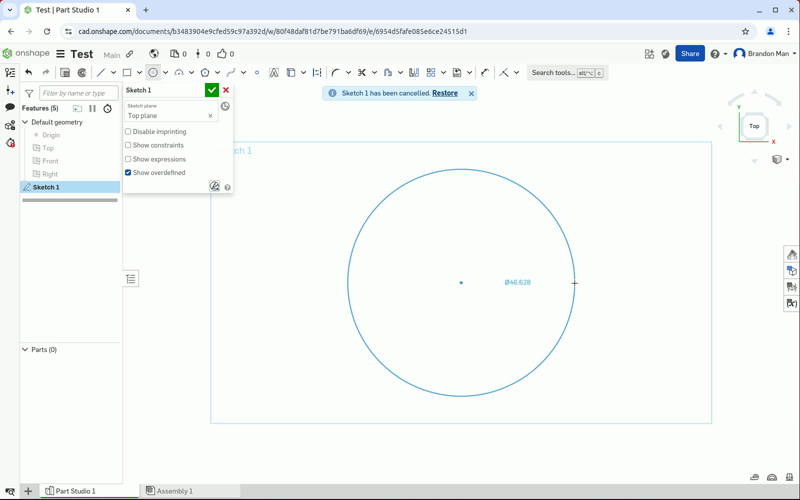
click(574, 282)
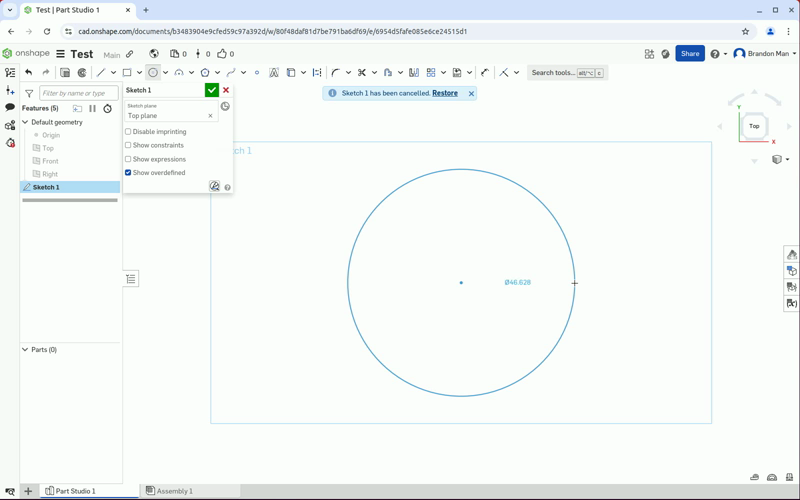
key(esc)
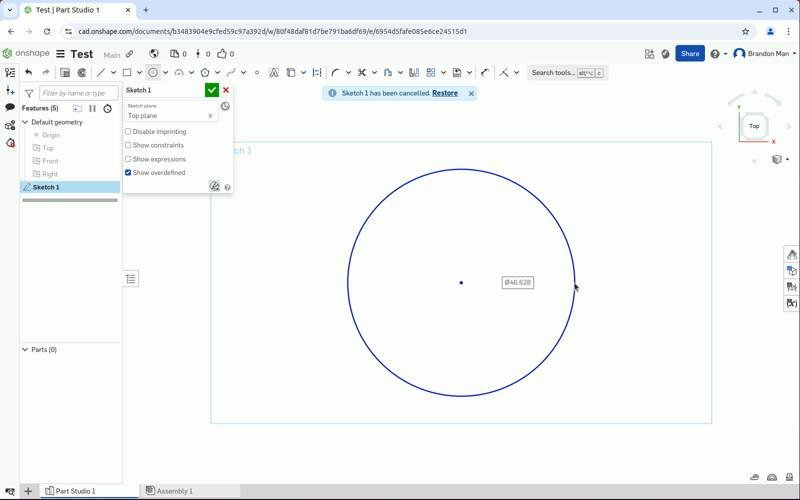
key(c)
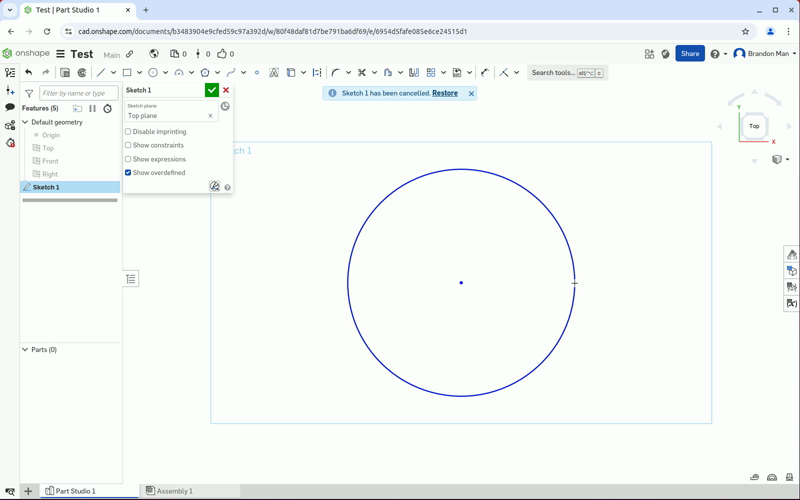
key_down(shift)
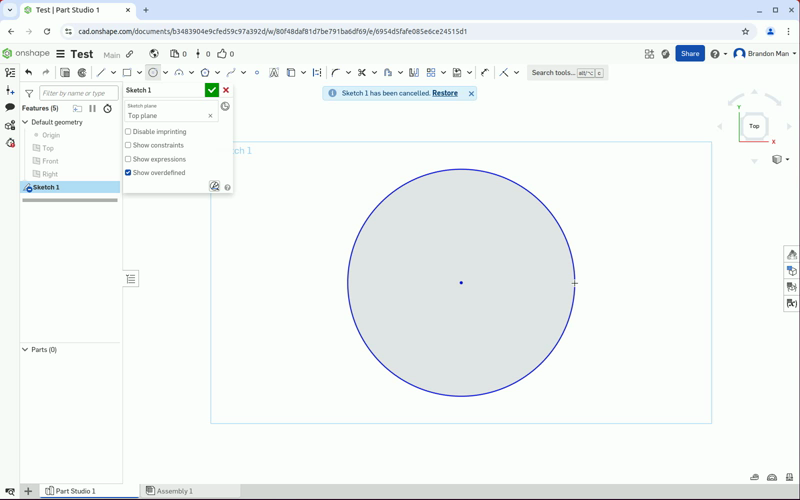
mouse_move(461, 282)
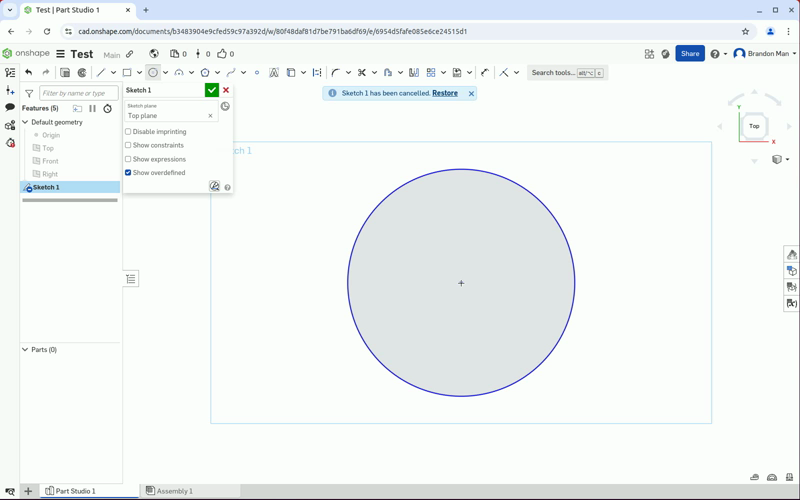
click(461, 282)
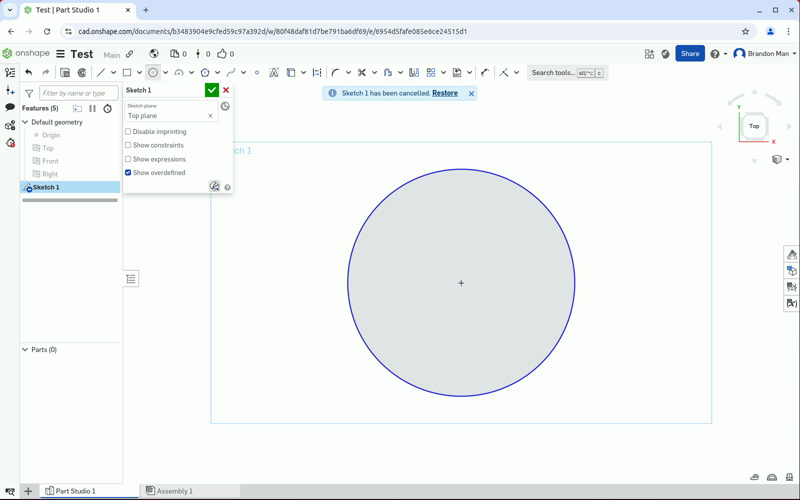
key_up(shift)
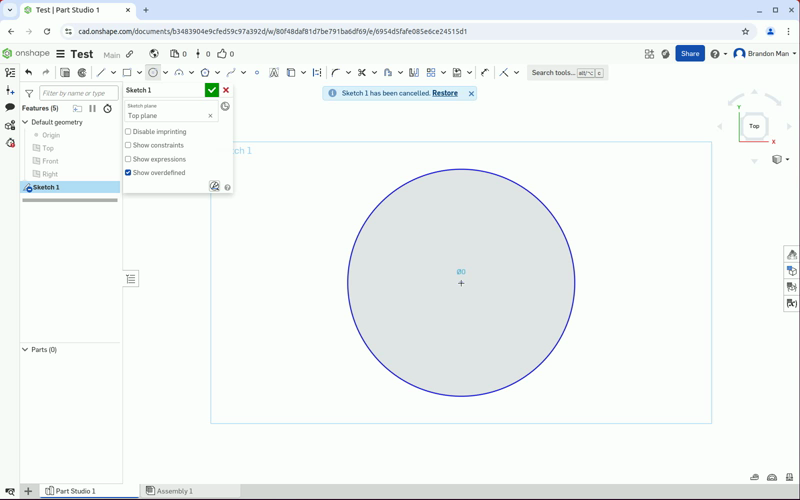
mouse_move(529, 282)
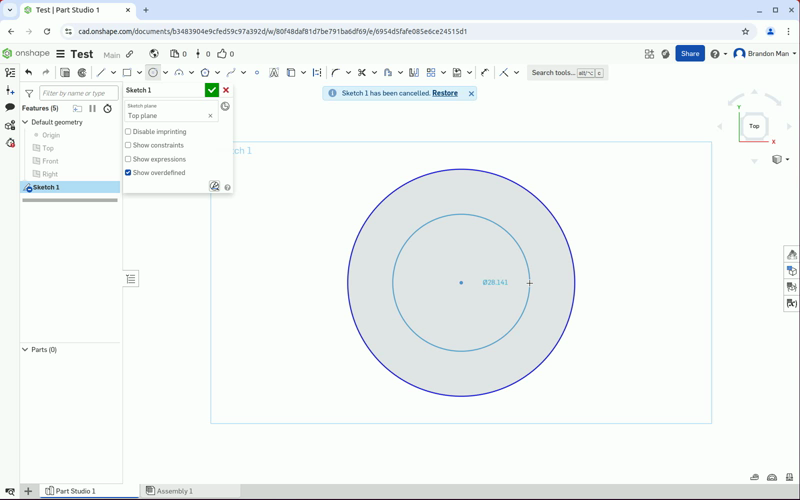
click(529, 282)
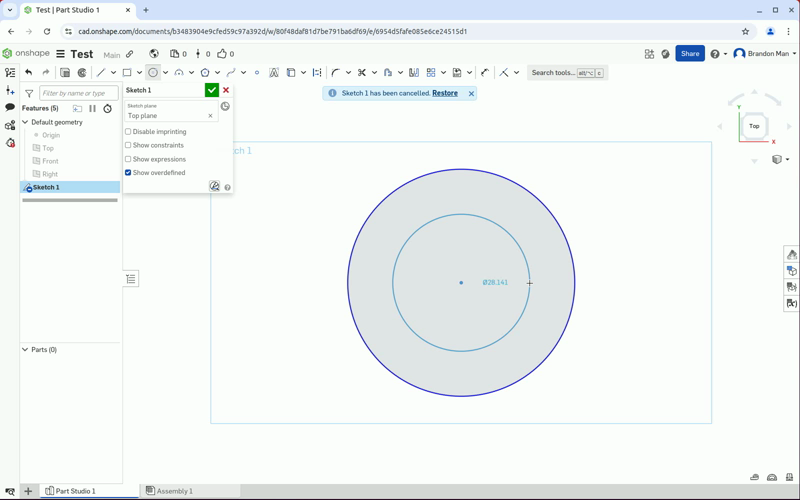
key(esc)
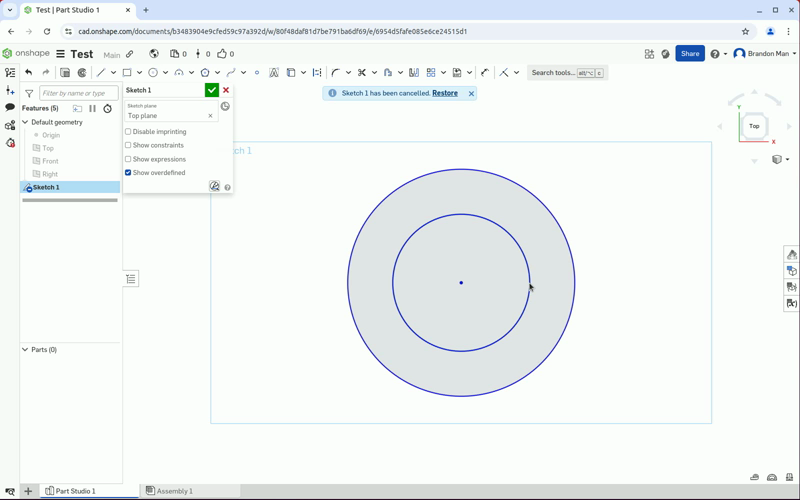
mouse_move(511, 213)
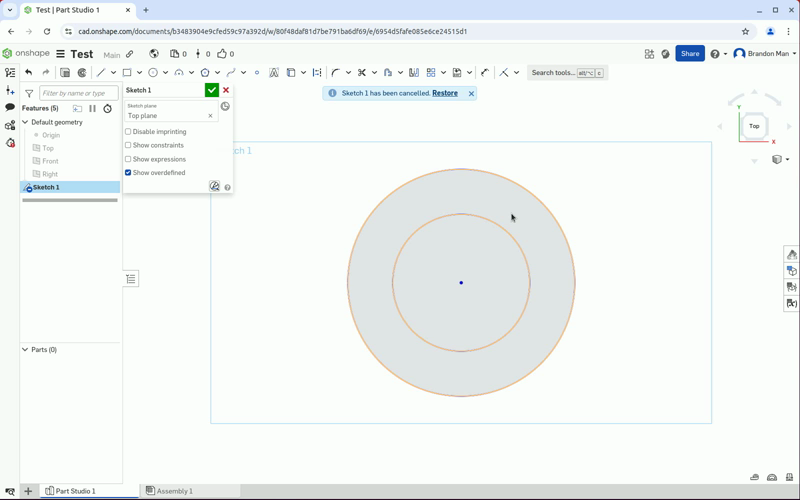
click(511, 213)
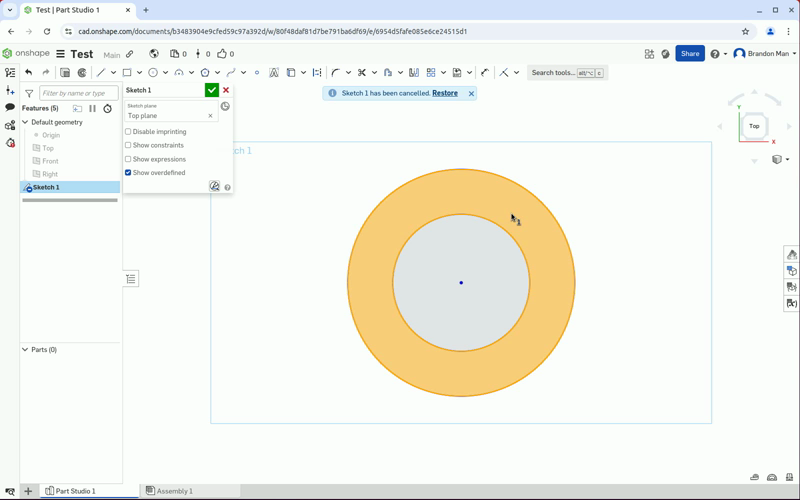
mouse_move(73, 352)
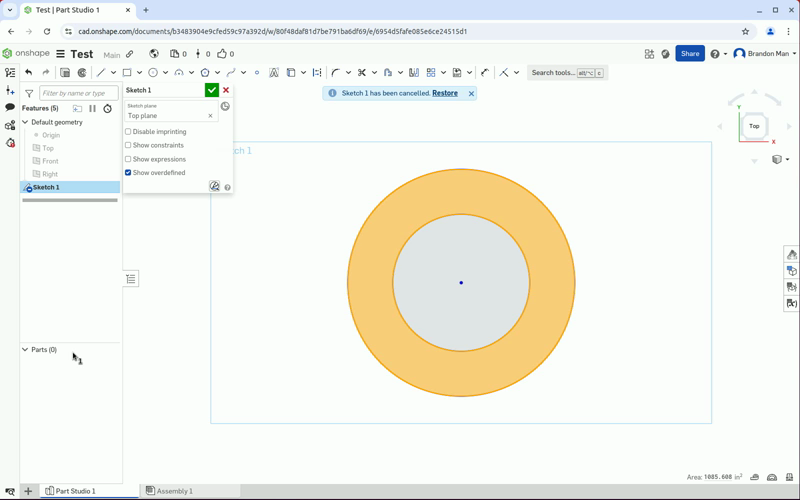
key(shift+y)
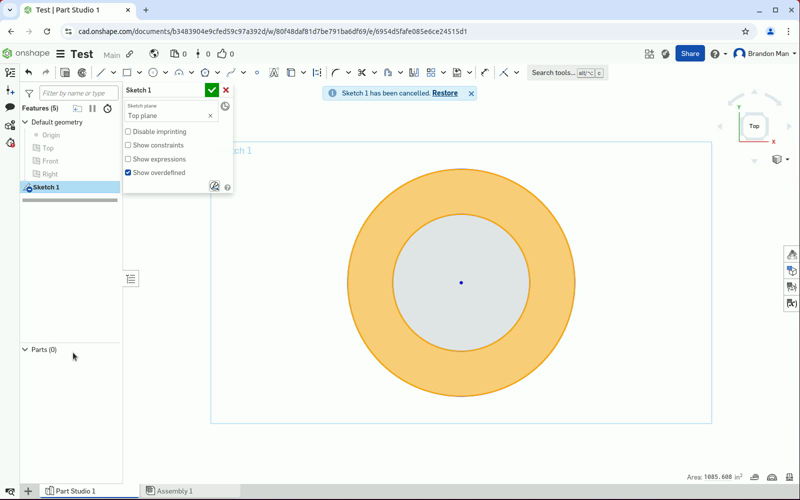
key(shift+e)
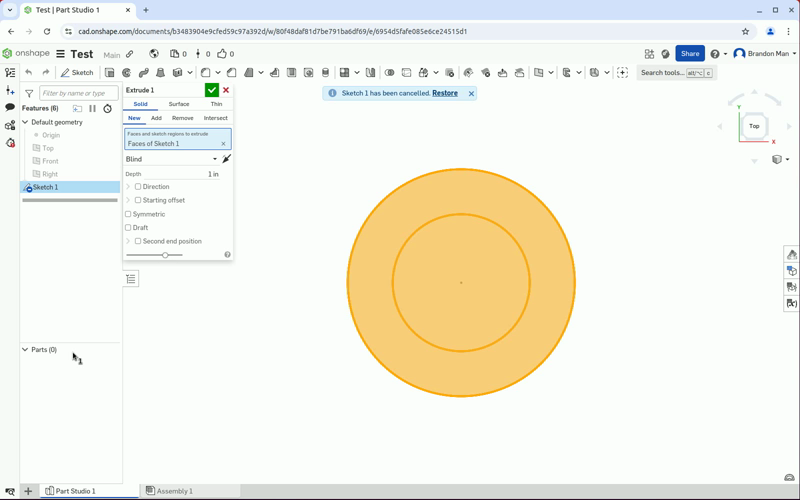
mouse_move(143, 106)
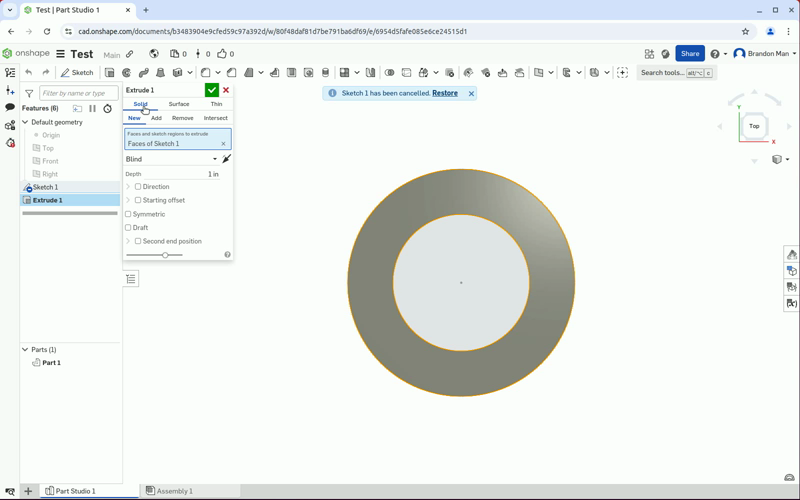
click(143, 106)
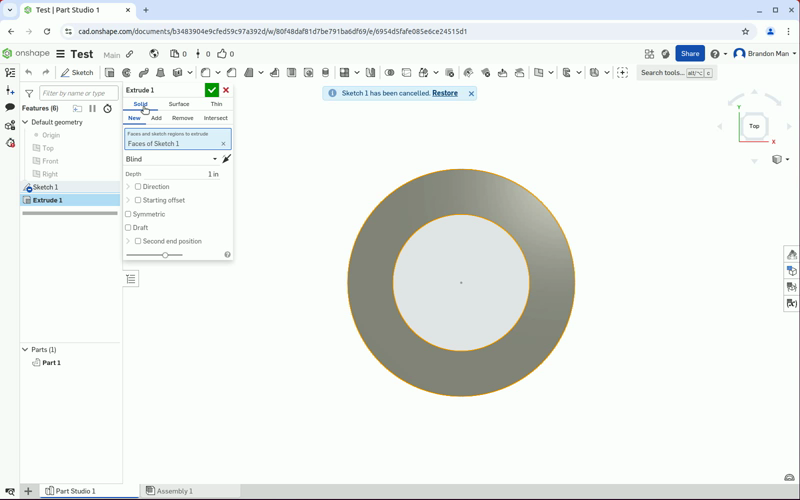
mouse_move(137, 120)
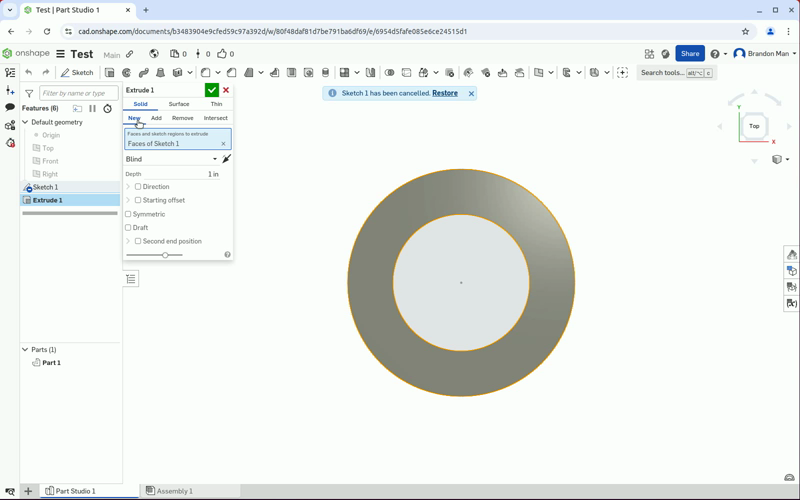
click(137, 120)
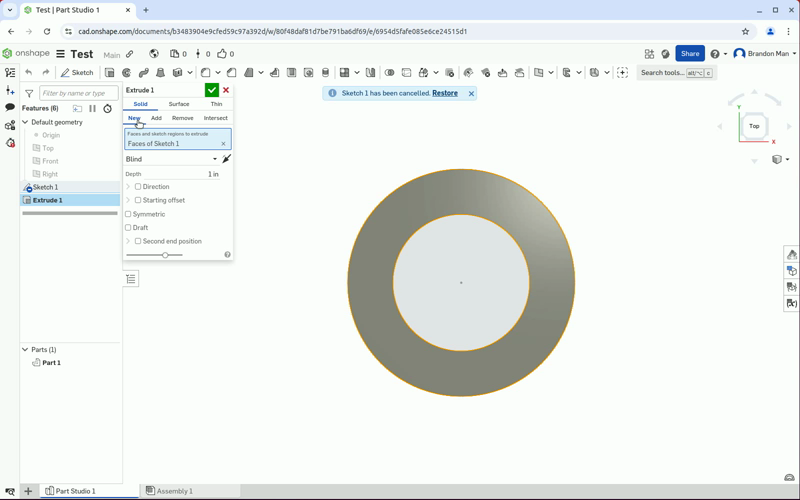
key(tab, 4)
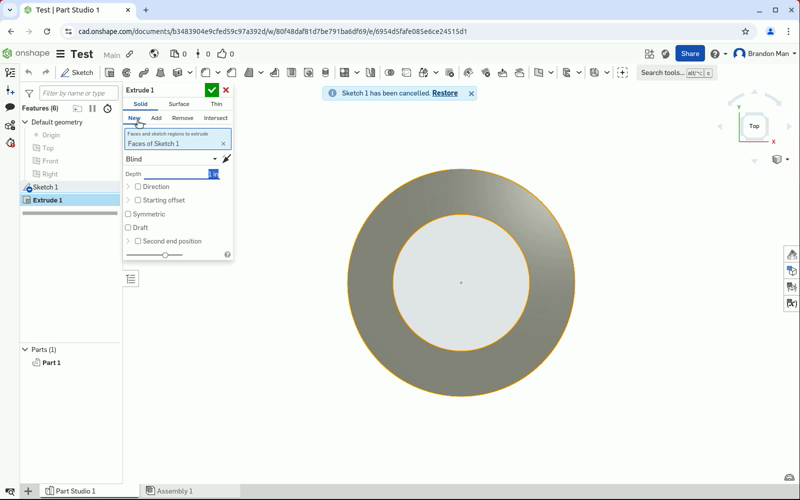
text(-7.703)
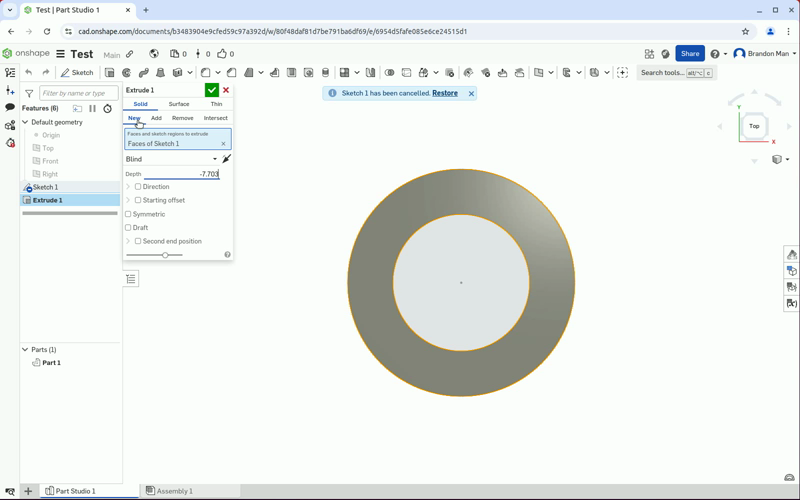
key(enter)
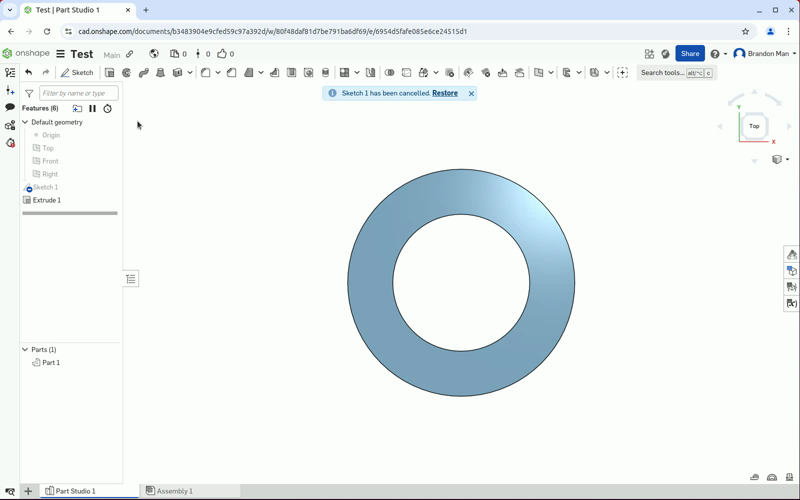
key(shift+h)
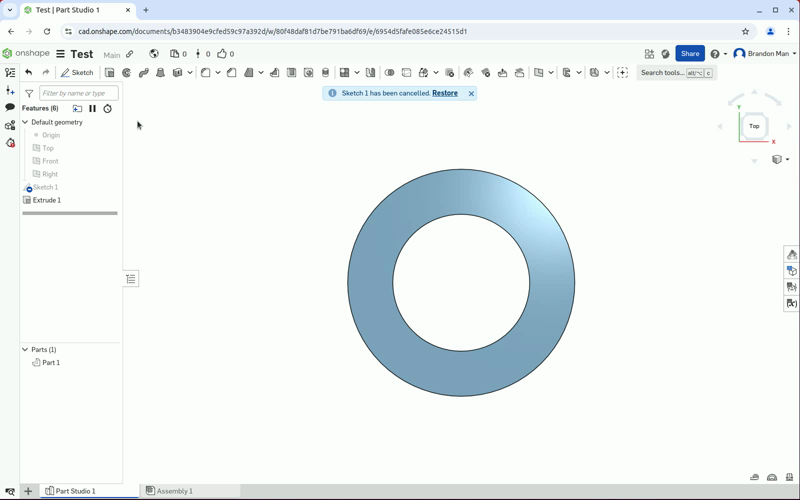
key(shift+h)
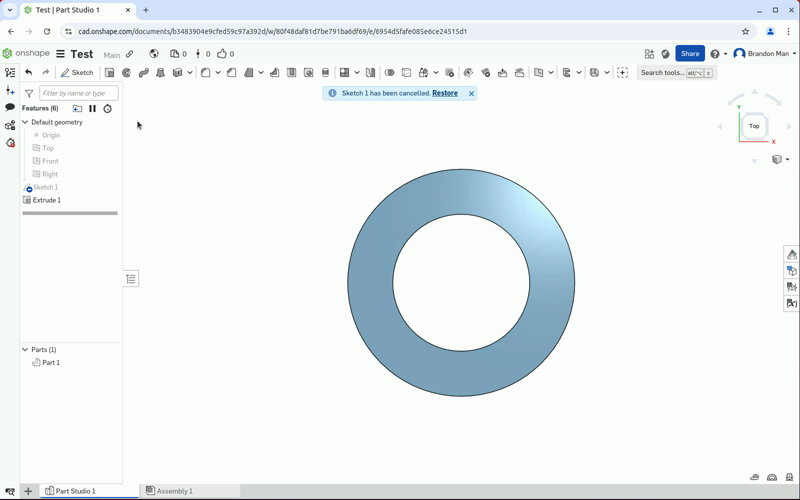
mouse_move(73, 189)
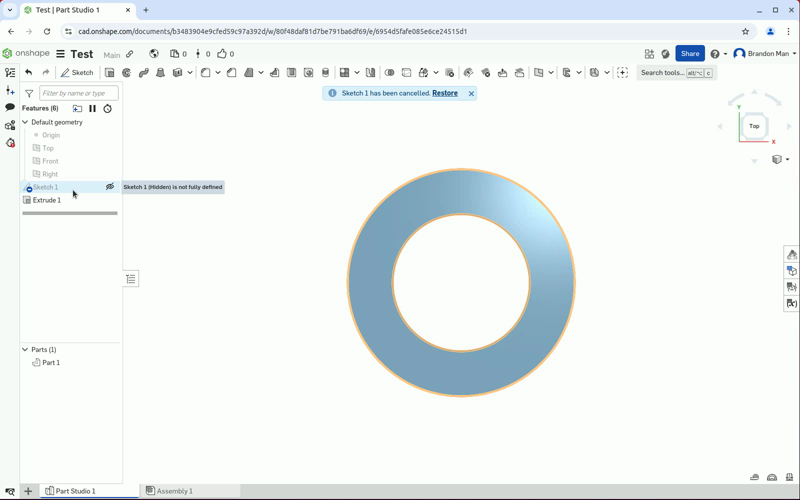
click(73, 189)
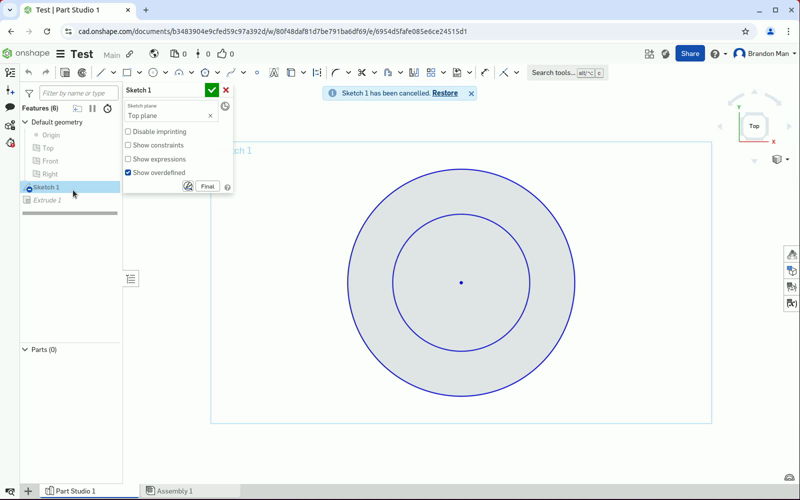
mouse_move(229, 92)
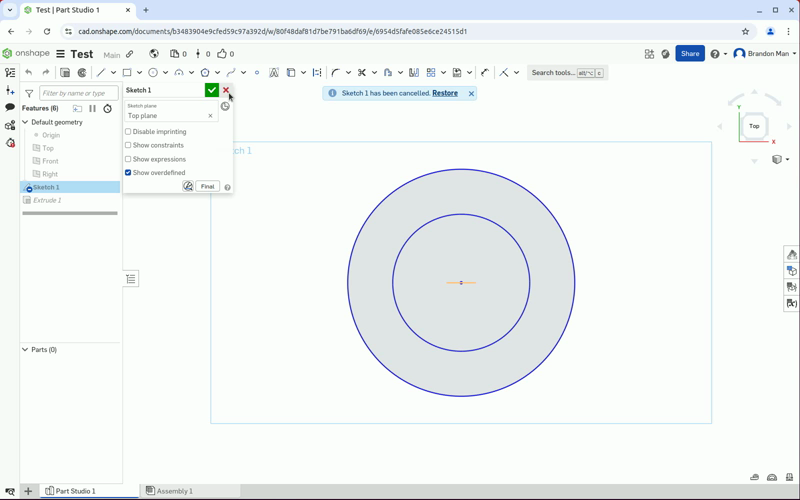
click(229, 92)
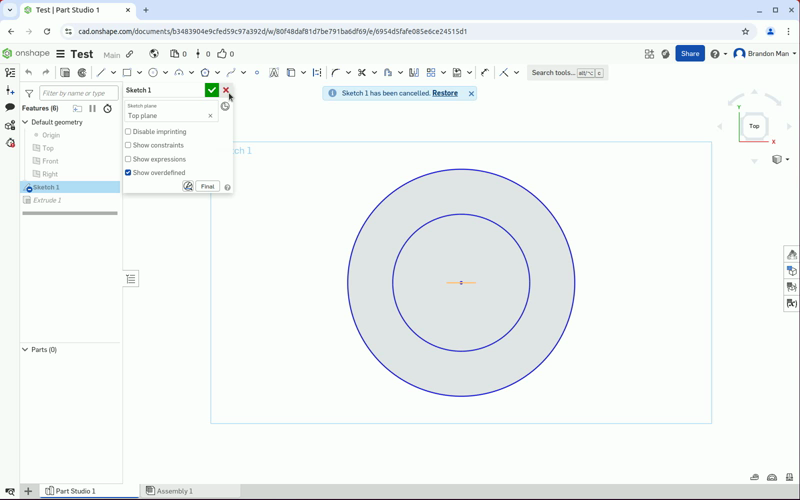
key(shift+s)
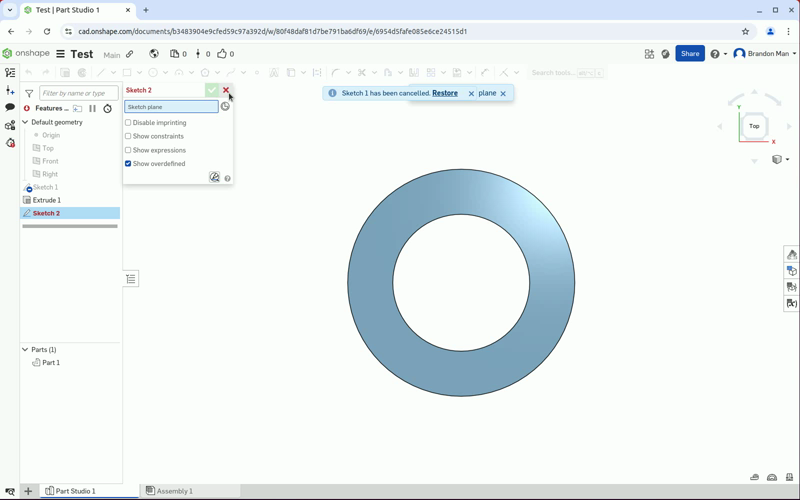
mouse_move(73, 150)
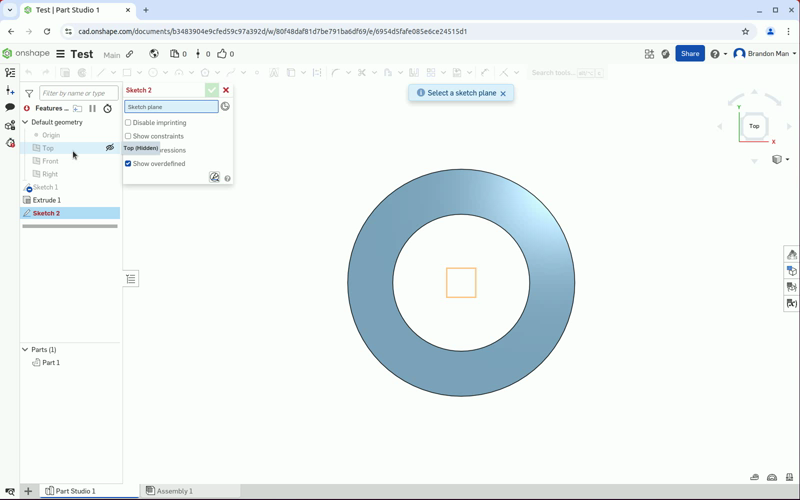
click(73, 150)
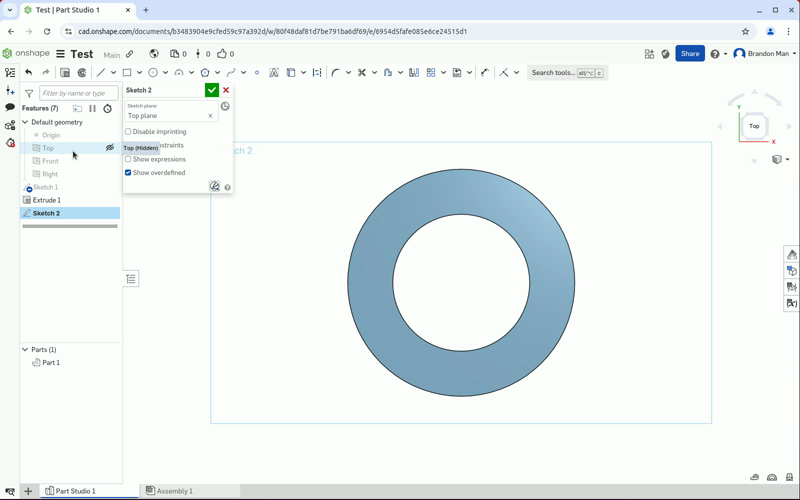
mouse_move(73, 352)
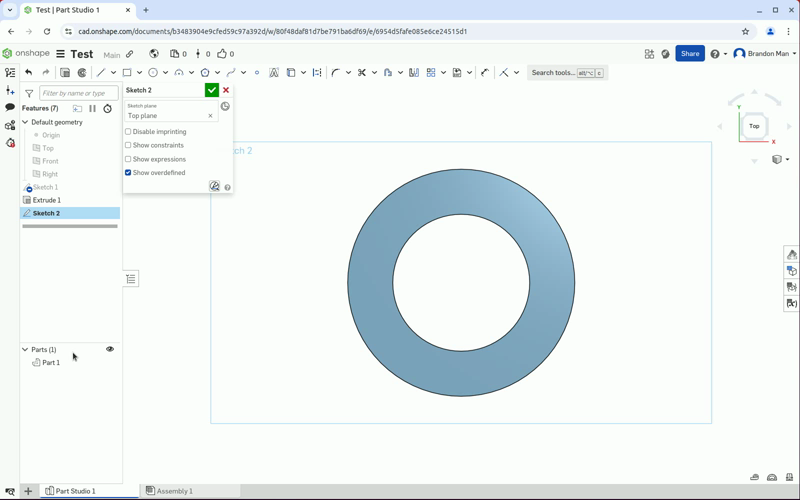
key(y)
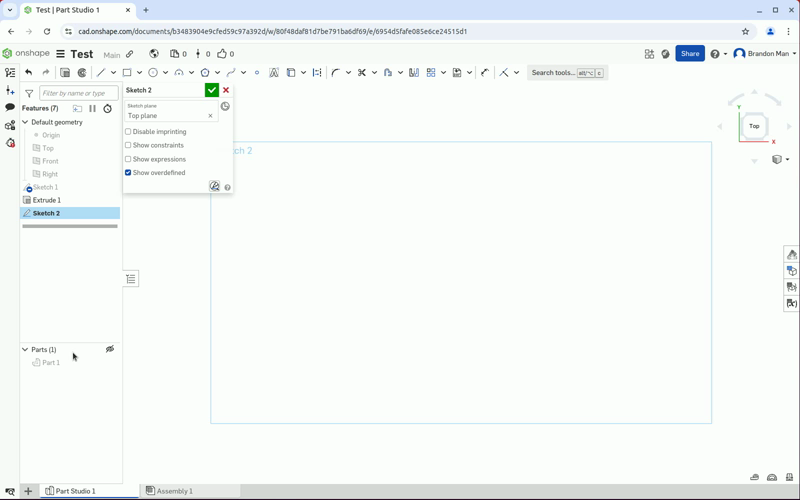
key(c)
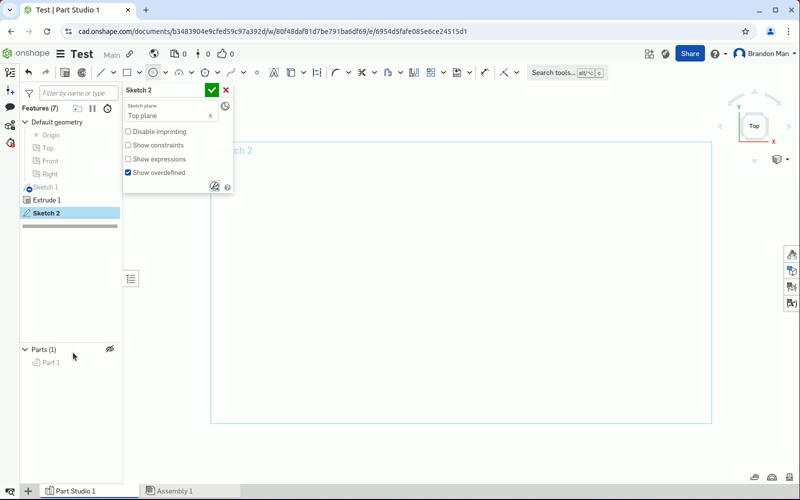
key_down(shift)
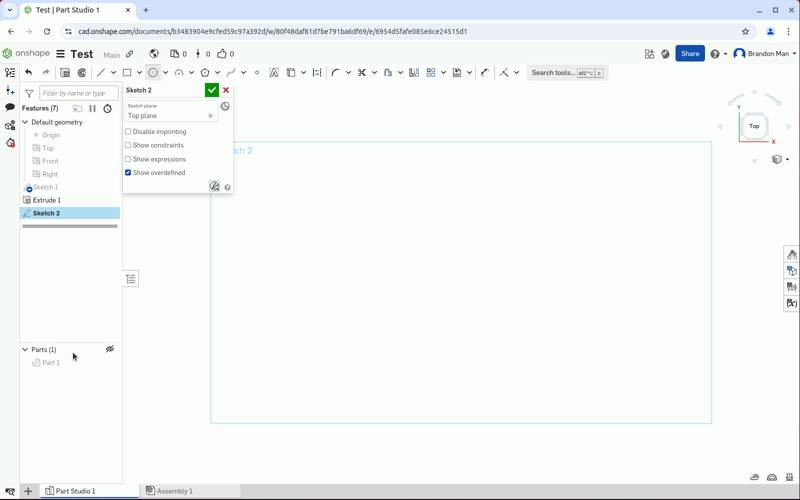
mouse_move(461, 282)
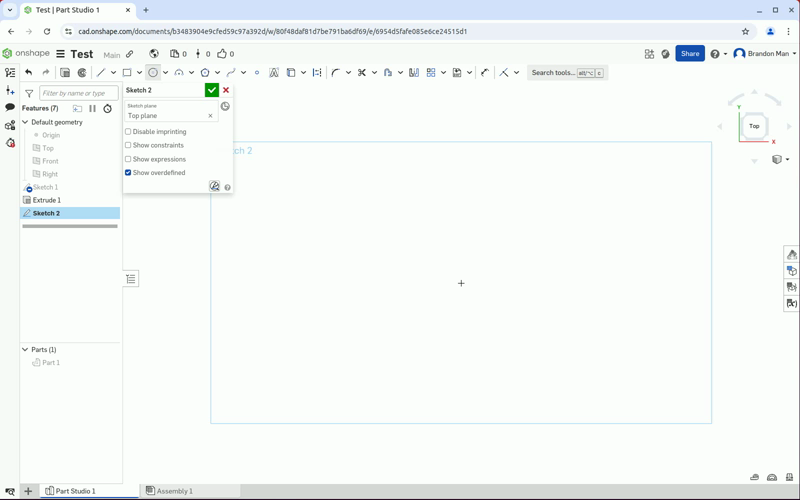
click(461, 282)
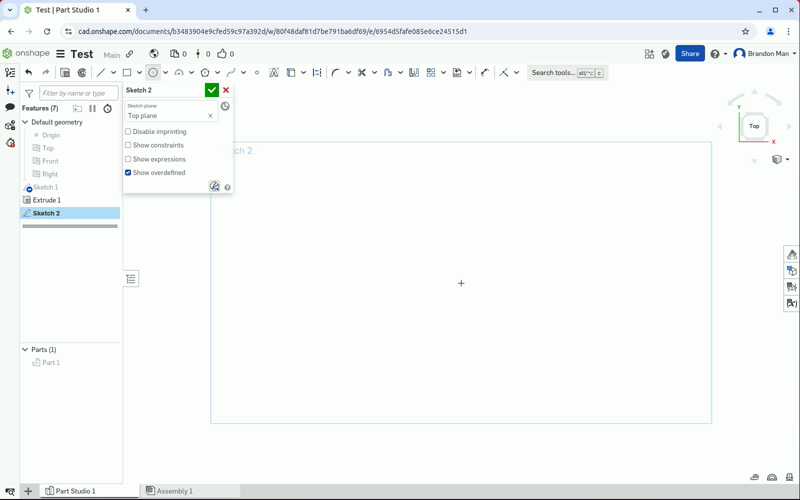
key_up(shift)
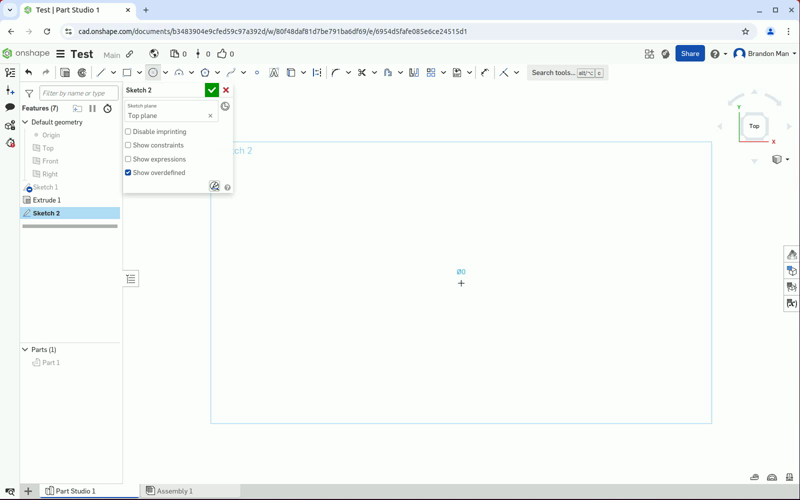
mouse_move(529, 282)
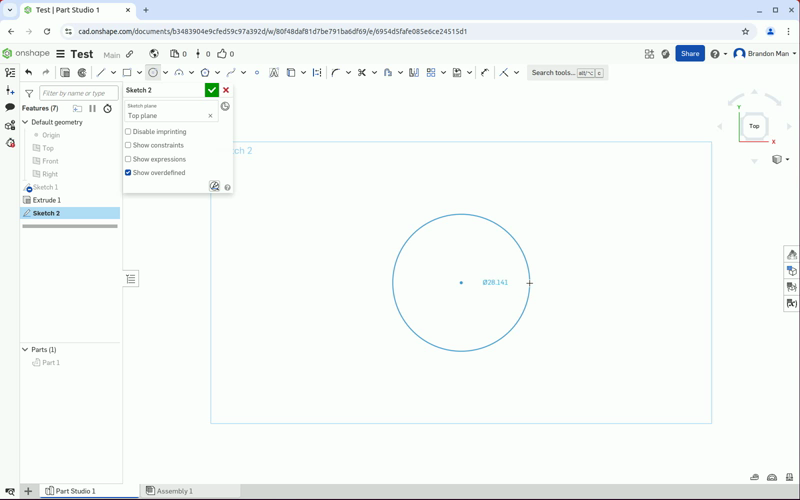
click(529, 282)
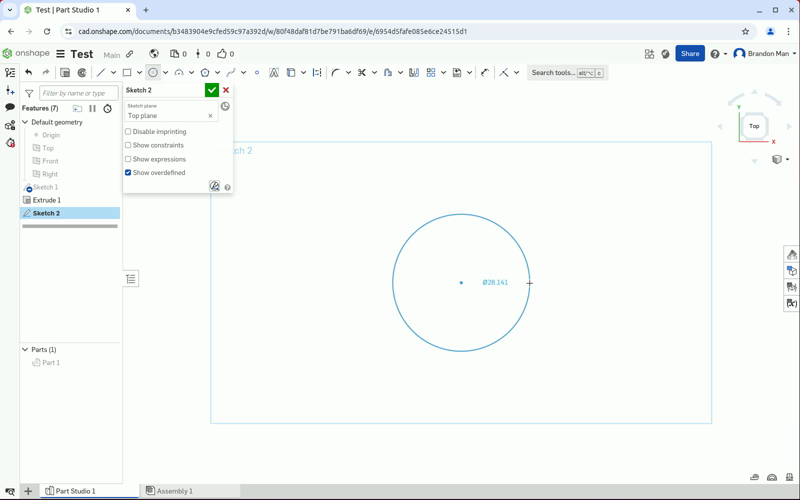
key(esc)
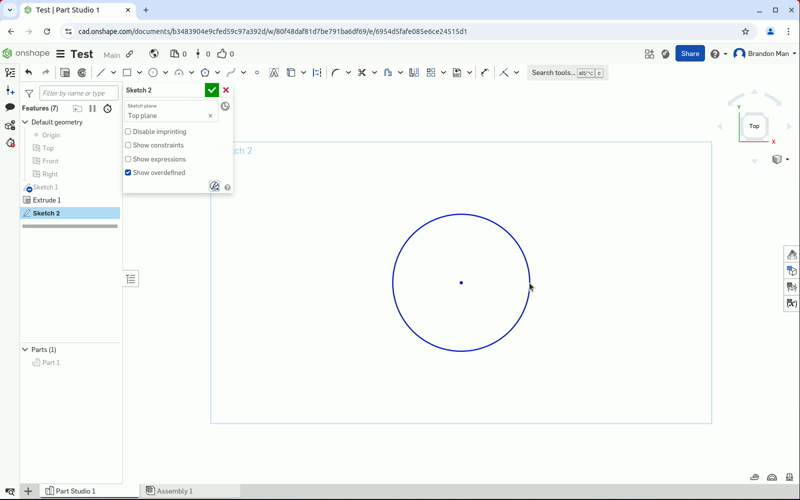
key(c)
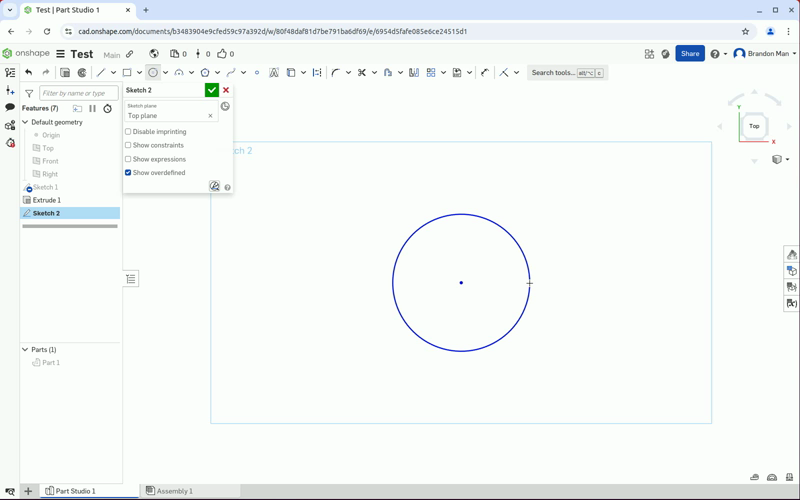
key_down(shift)
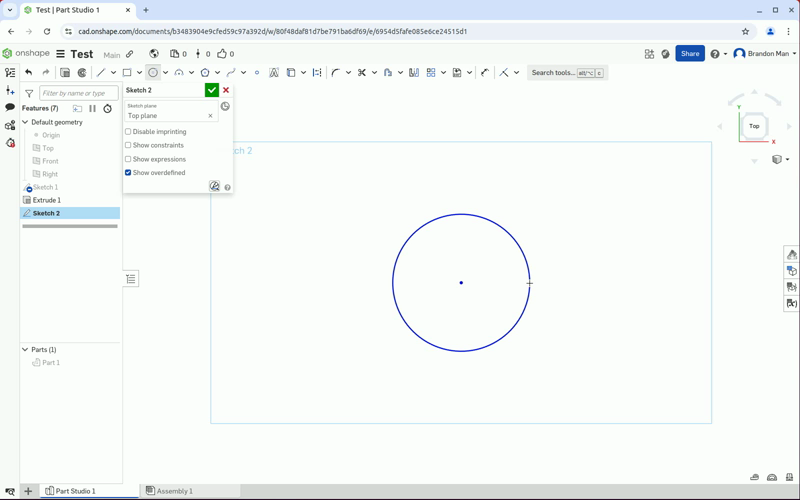
mouse_move(461, 282)
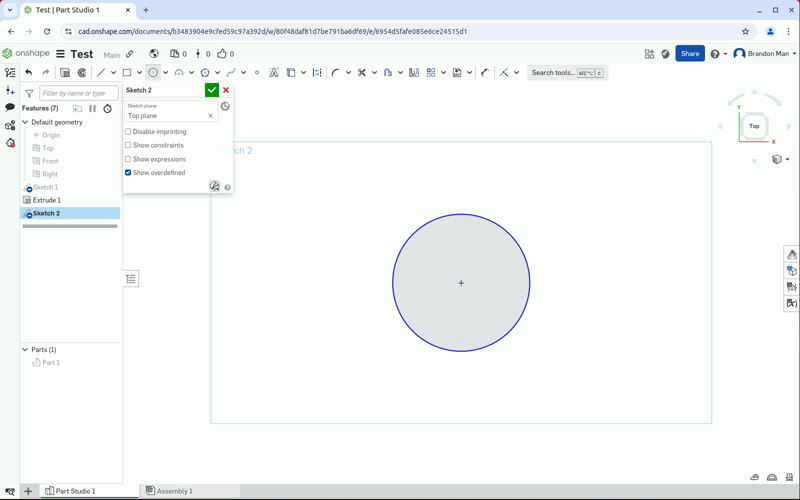
click(461, 282)
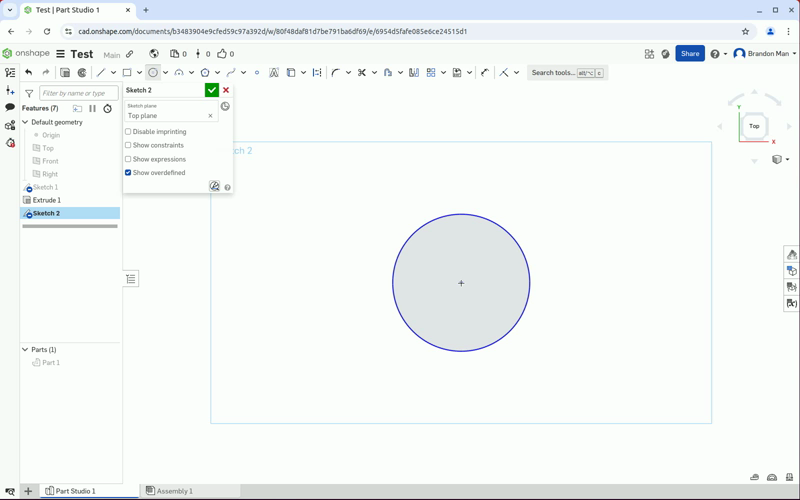
key_up(shift)
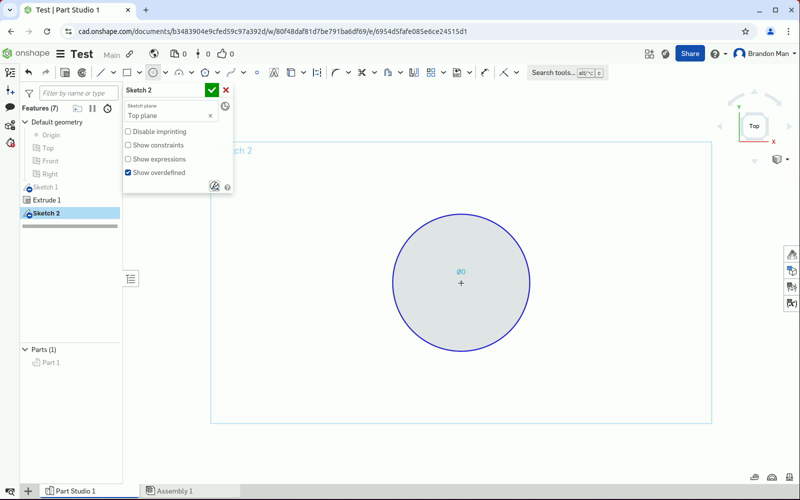
mouse_move(513, 282)
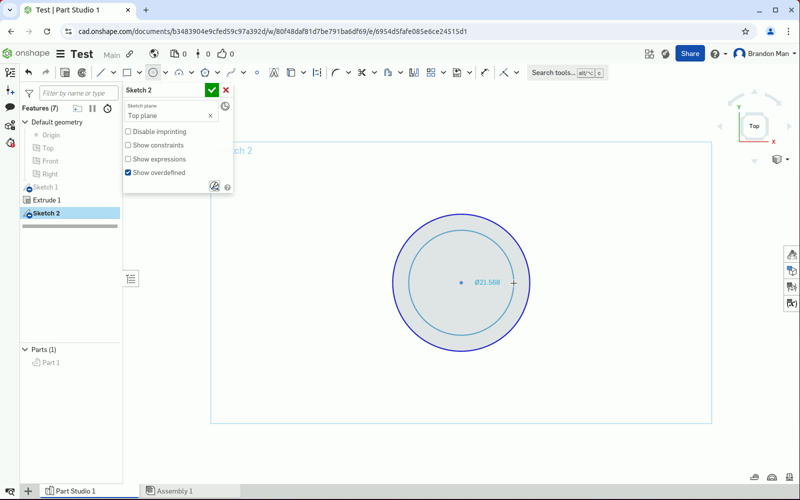
click(513, 282)
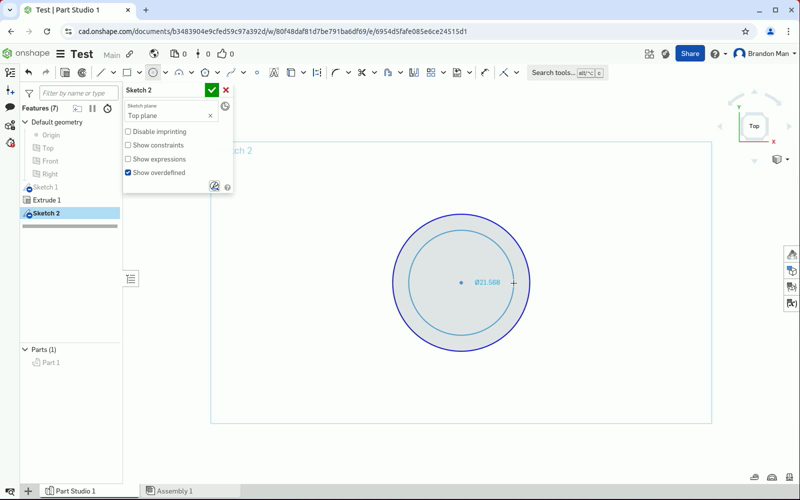
key(esc)
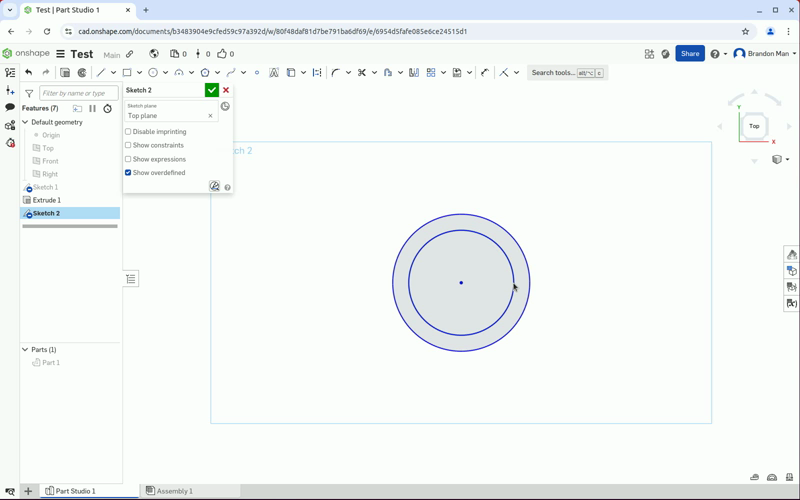
mouse_move(464, 341)
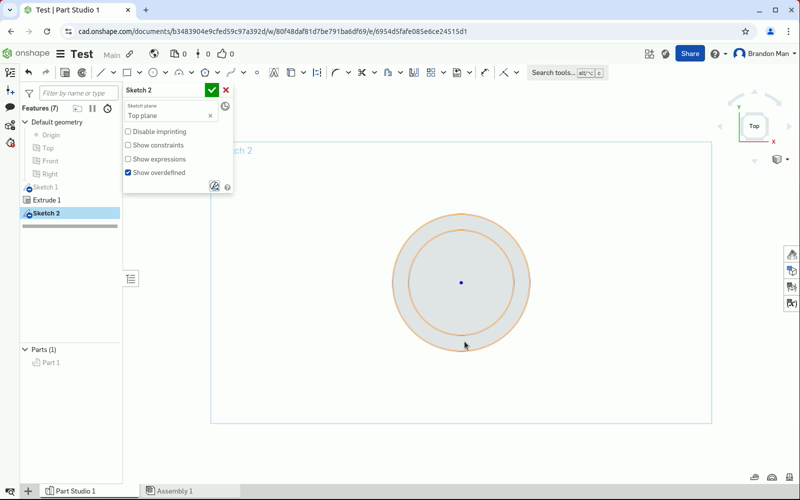
click(464, 341)
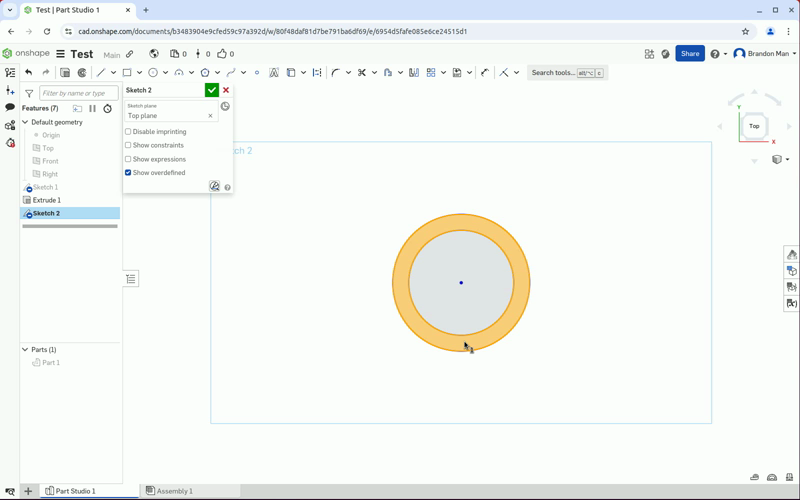
mouse_move(73, 352)
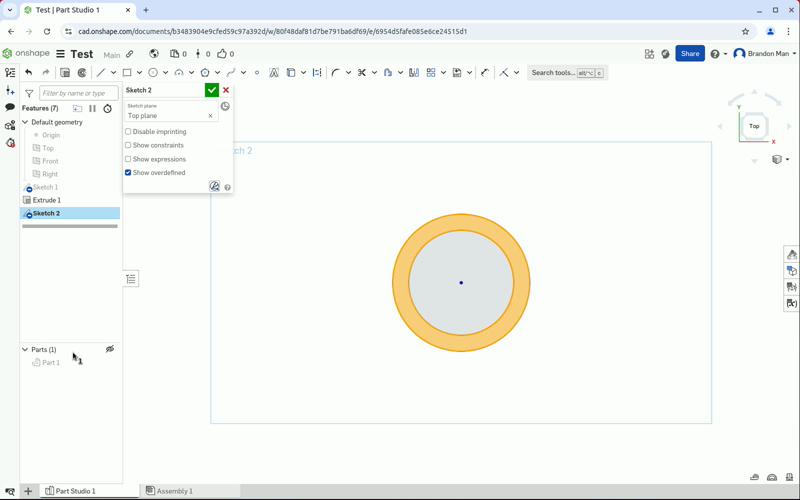
key(shift+y)
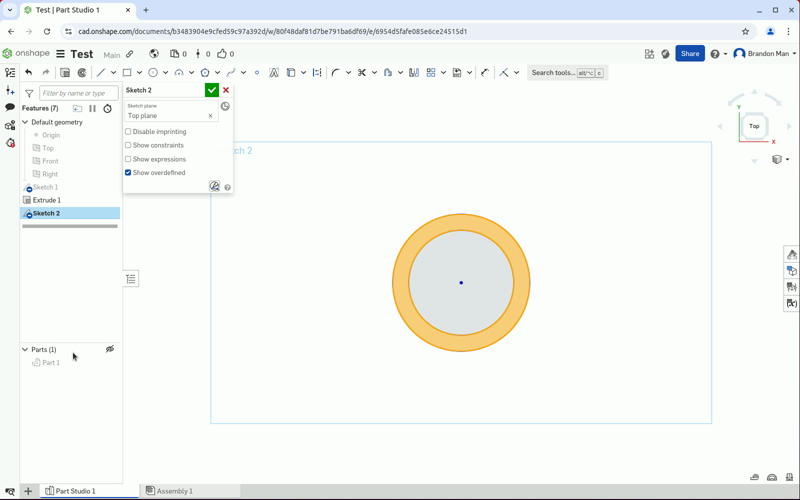
key(shift+e)
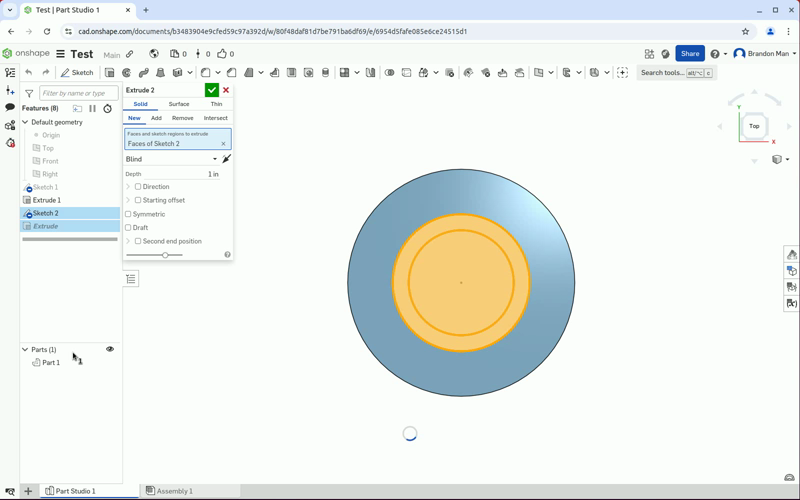
mouse_move(143, 106)
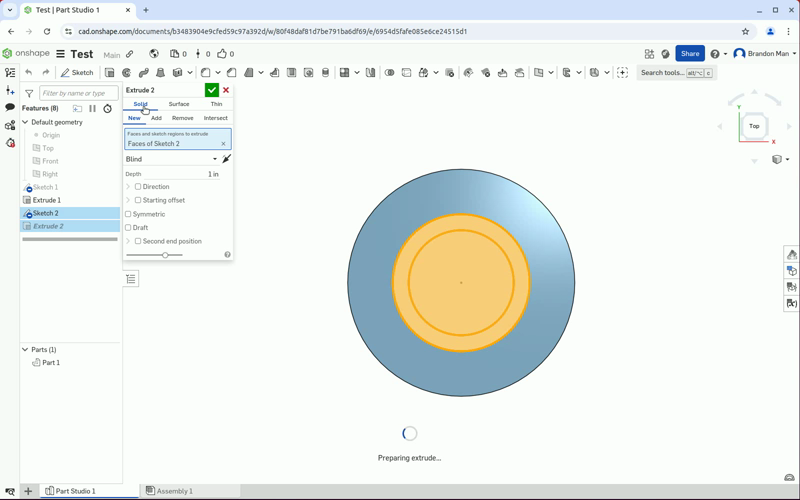
click(143, 106)
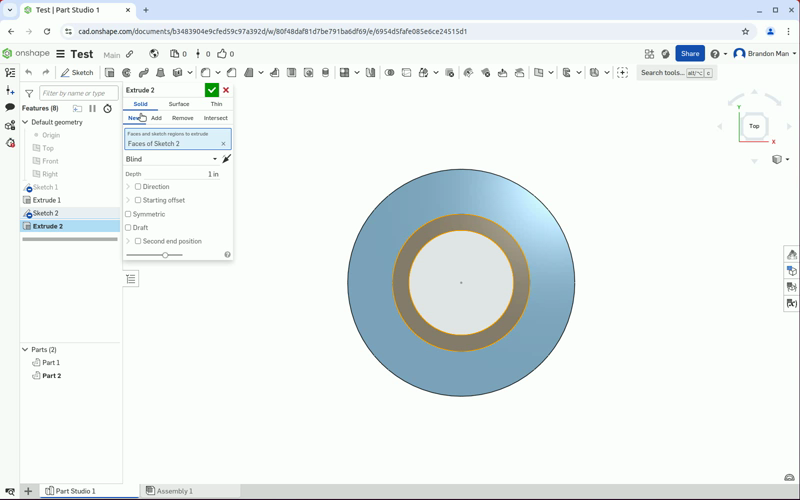
mouse_move(137, 120)
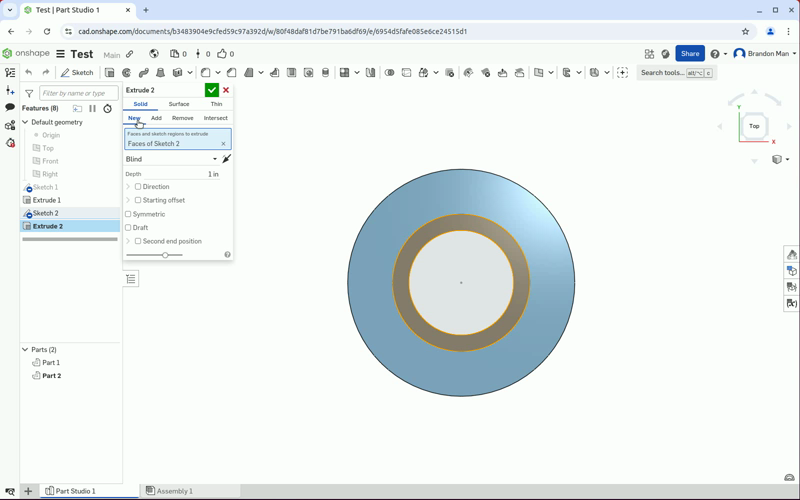
click(137, 120)
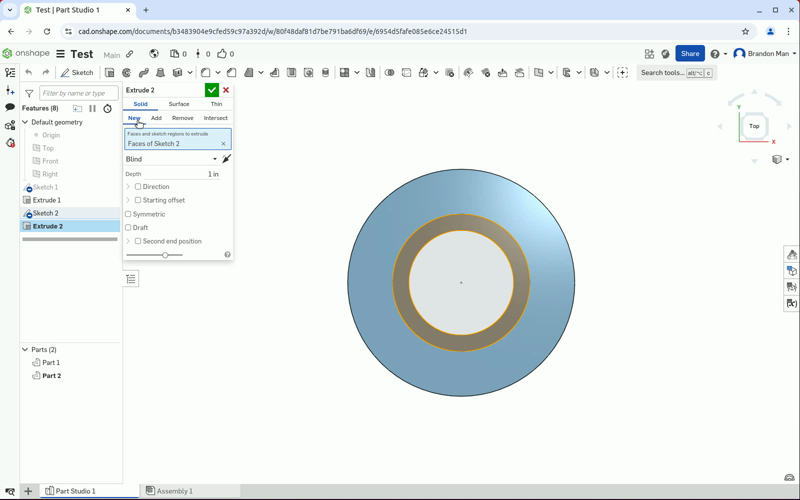
key(tab, 4)
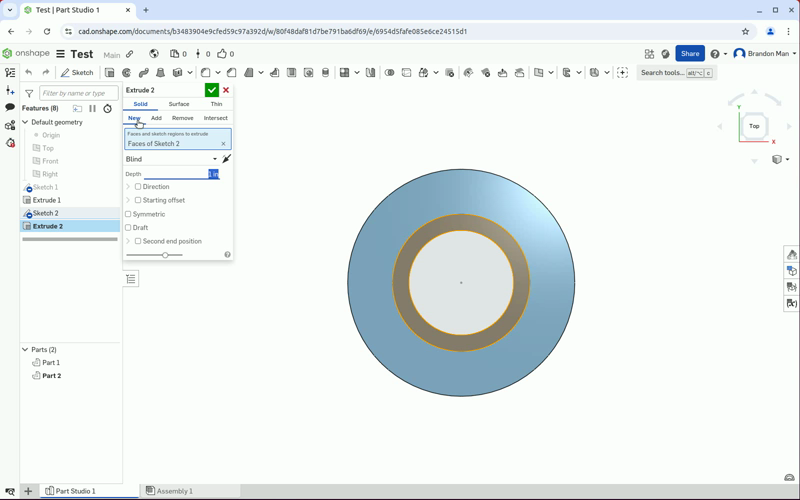
text(-7.703)
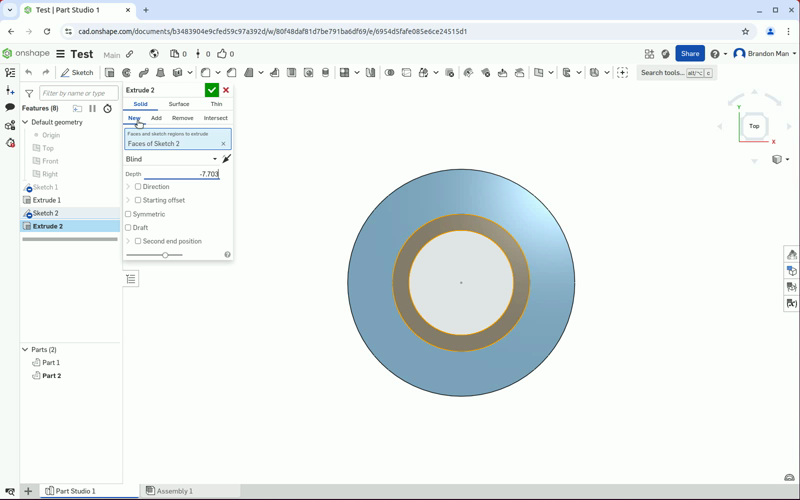
key(enter)
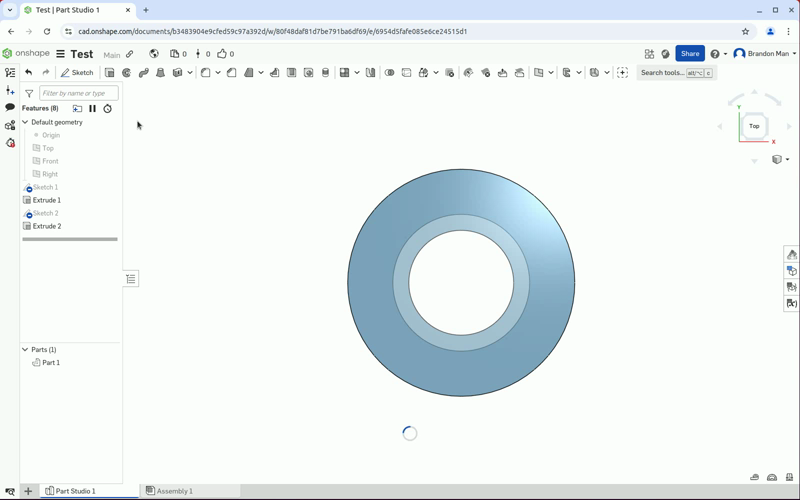
key(shift+h)
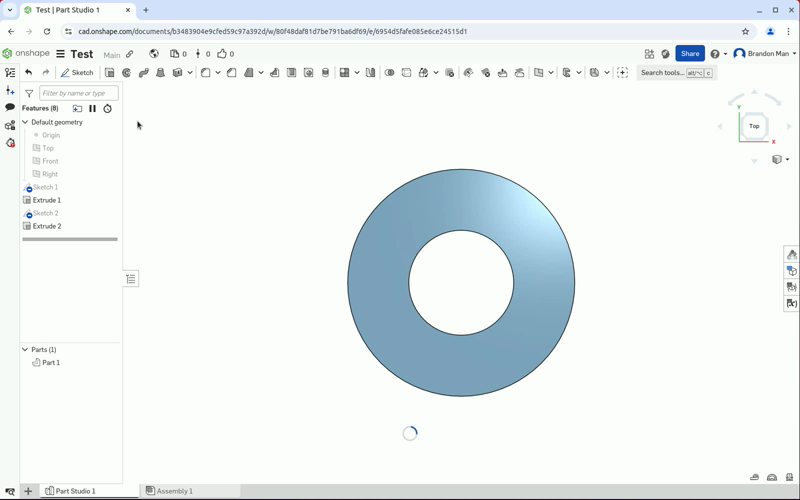
key(shift+h)
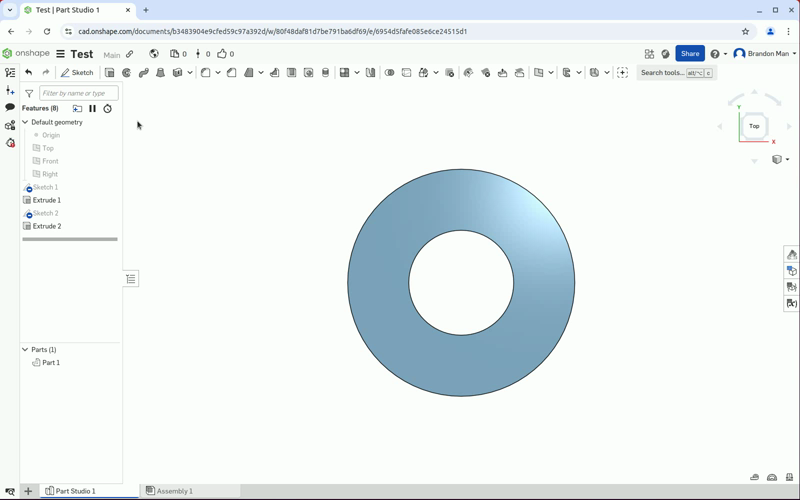
mouse_move(73, 189)
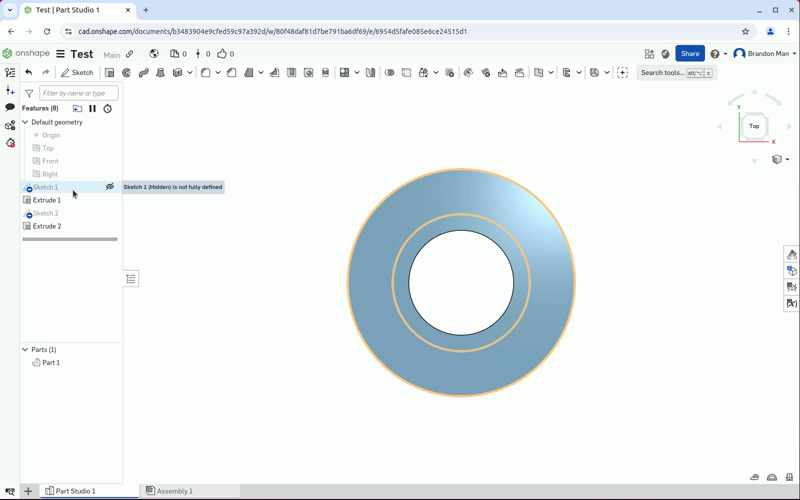
click(73, 189)
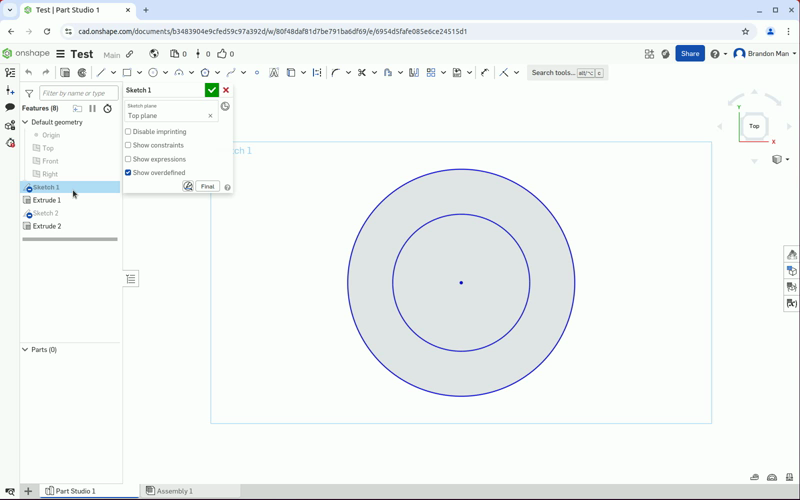
mouse_move(229, 92)
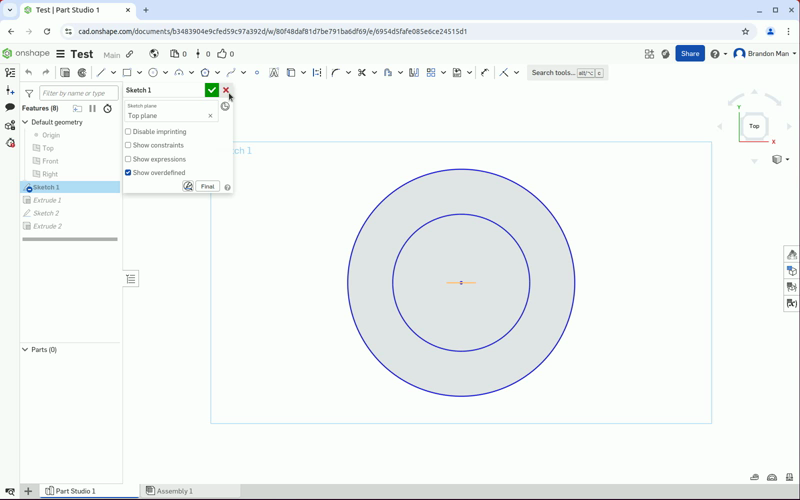
click(229, 92)
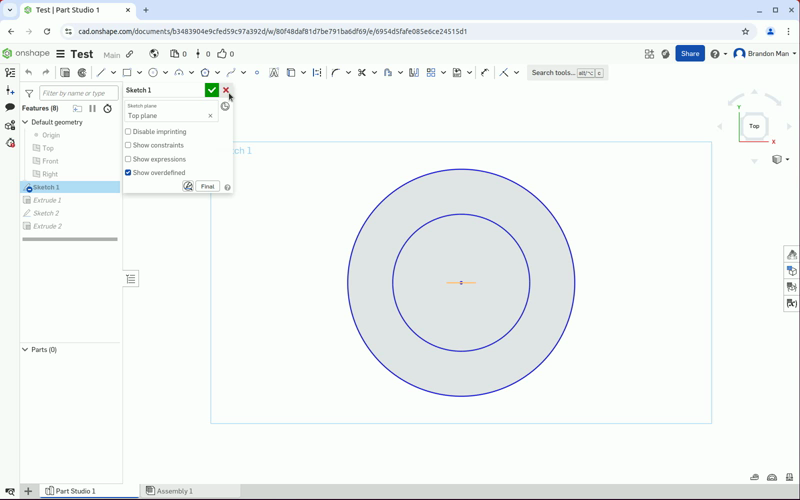
key(shift+s)
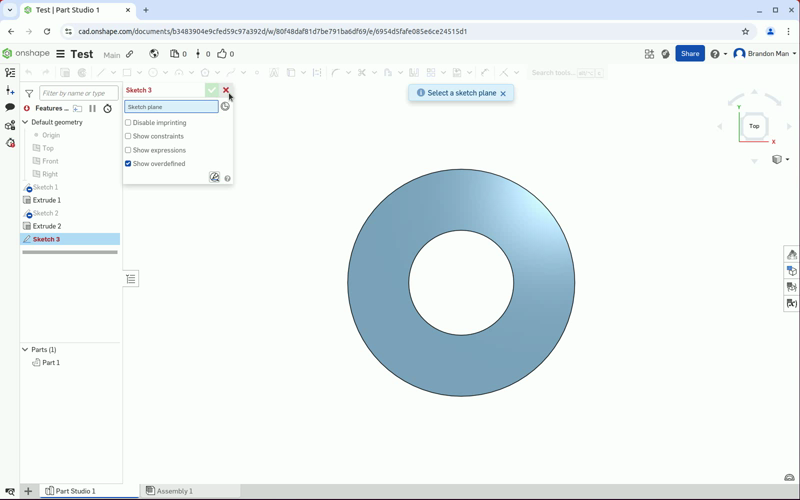
mouse_move(73, 150)
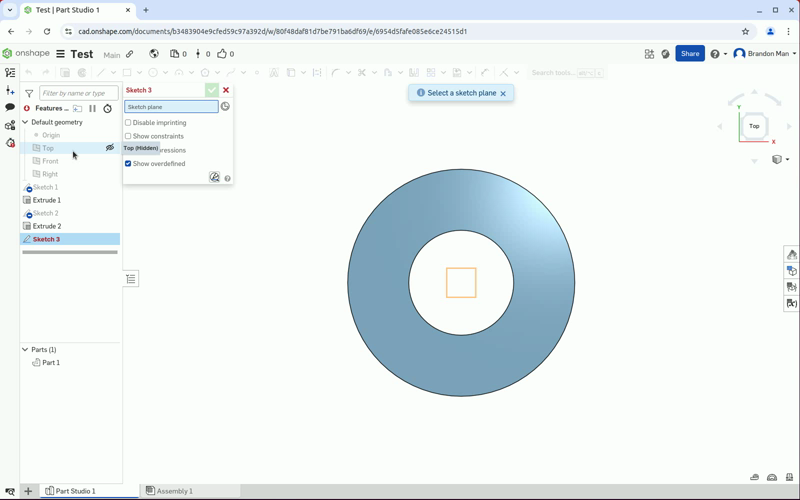
click(73, 150)
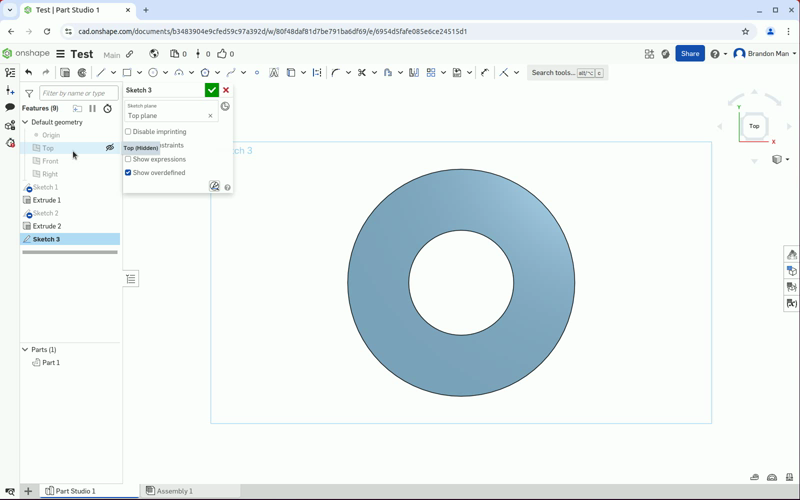
mouse_move(73, 352)
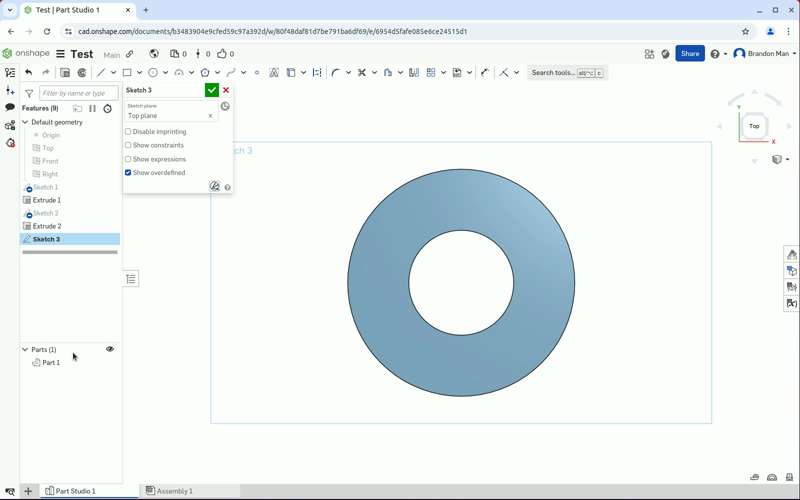
key(y)
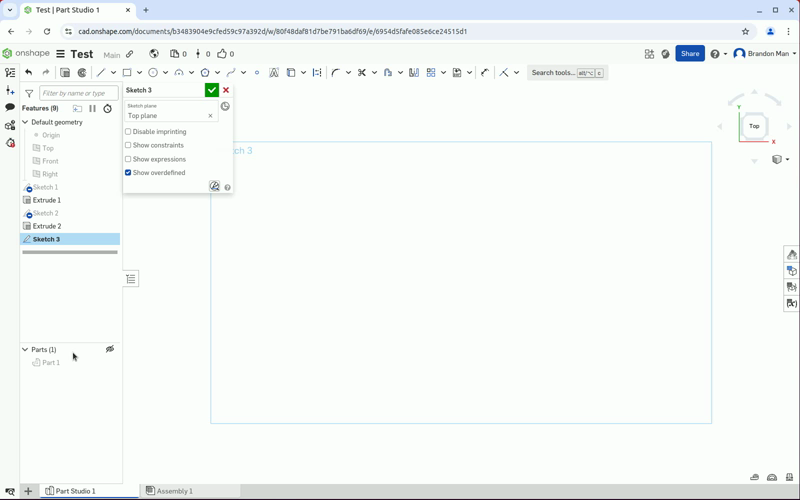
key(c)
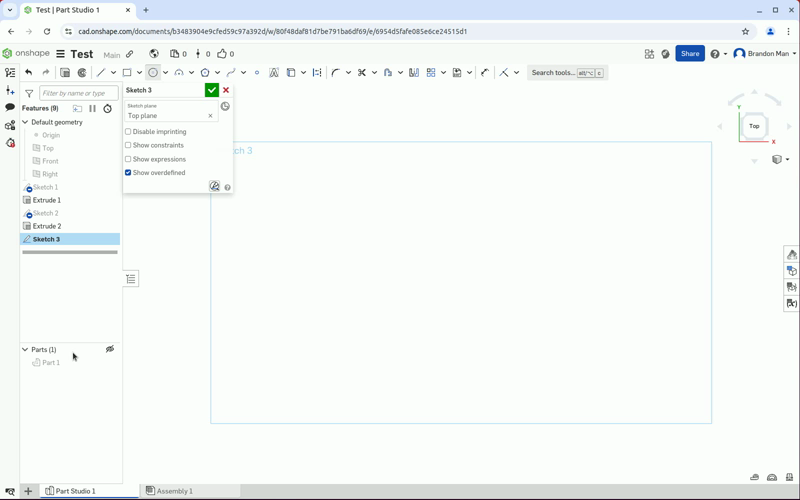
key_down(shift)
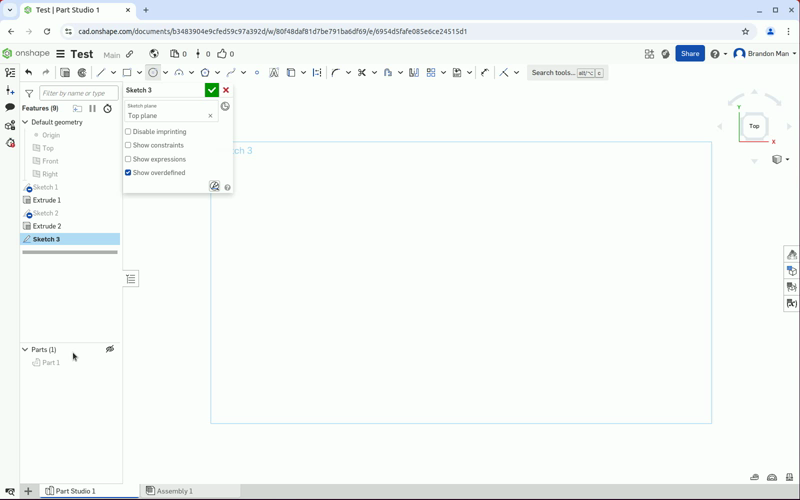
mouse_move(461, 282)
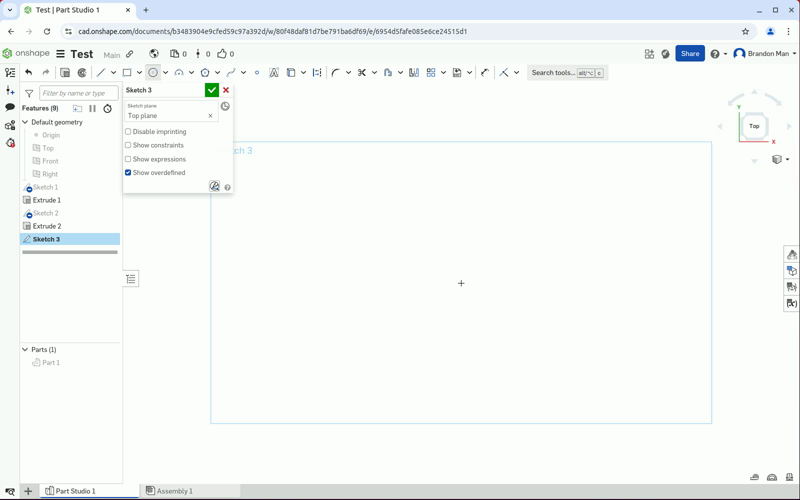
click(461, 282)
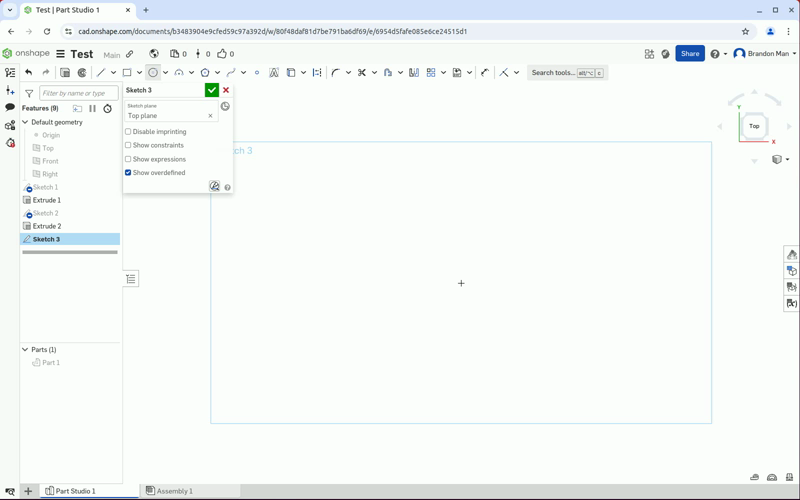
key_up(shift)
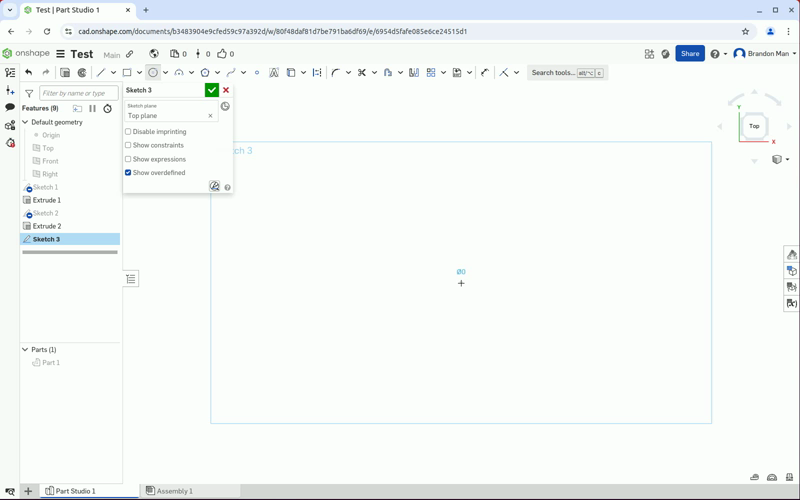
mouse_move(514, 282)
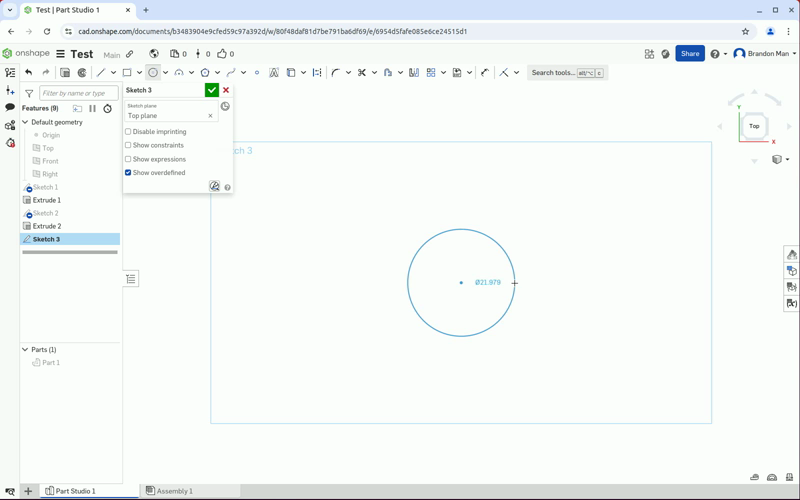
click(514, 282)
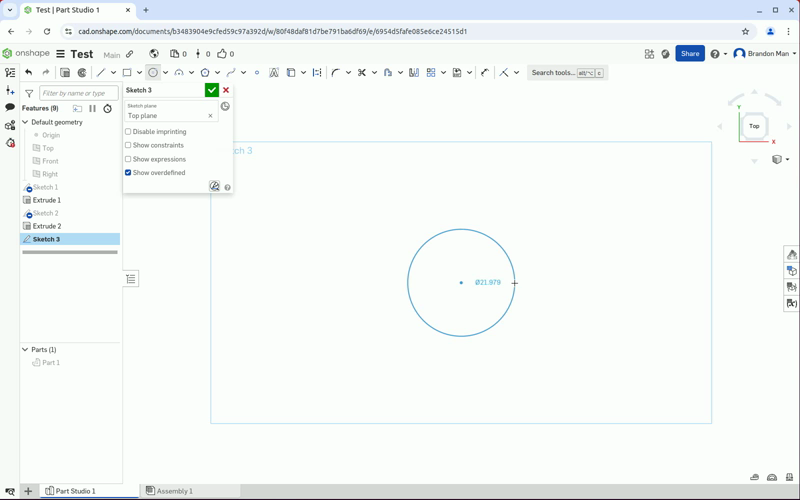
key(esc)
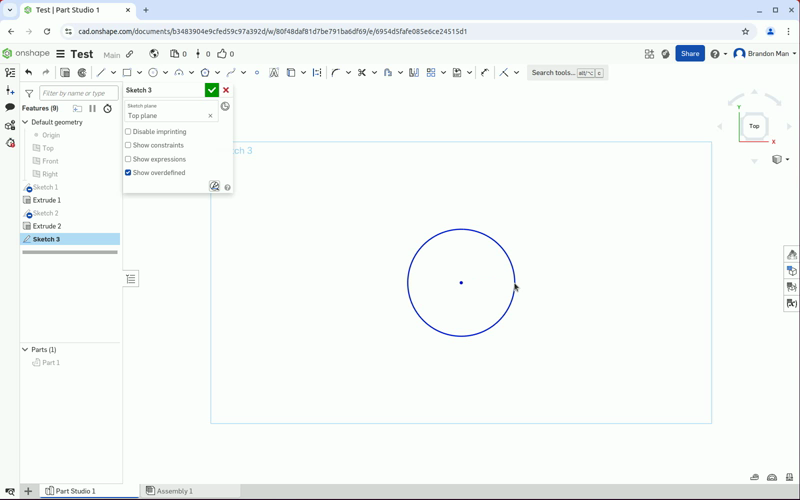
mouse_move(488, 261)
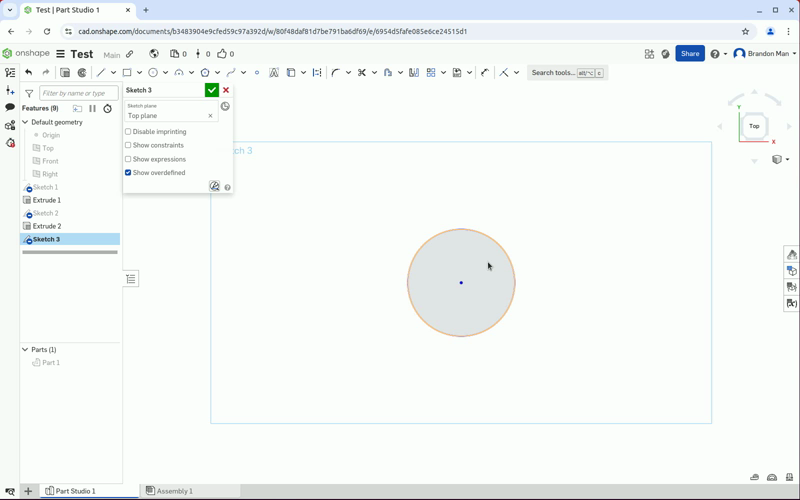
click(488, 261)
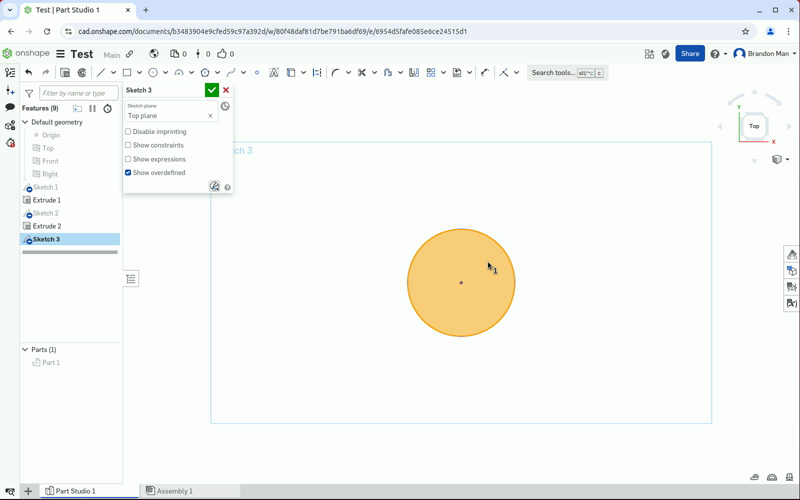
mouse_move(73, 352)
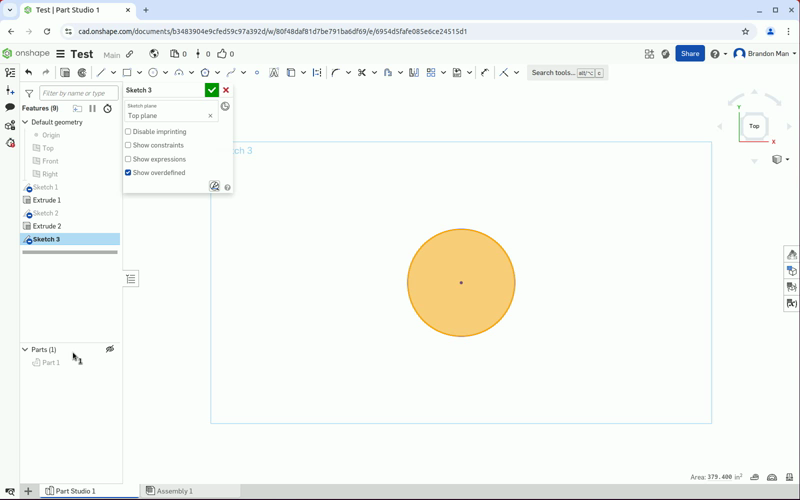
key(shift+y)
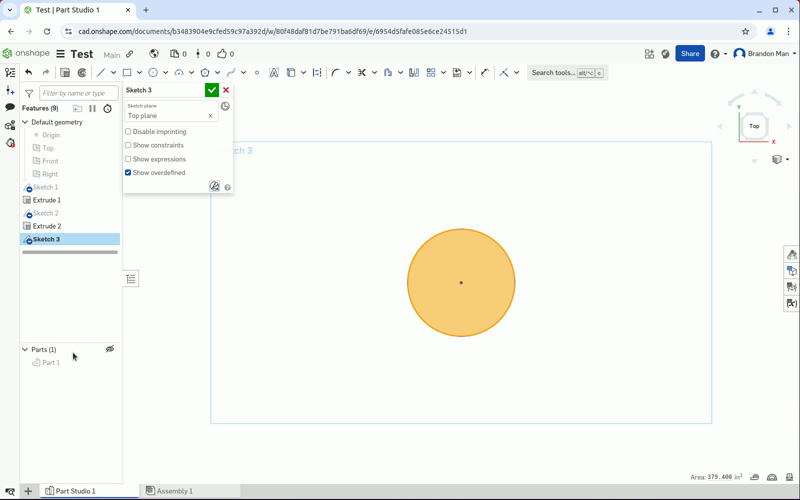
key(shift+e)
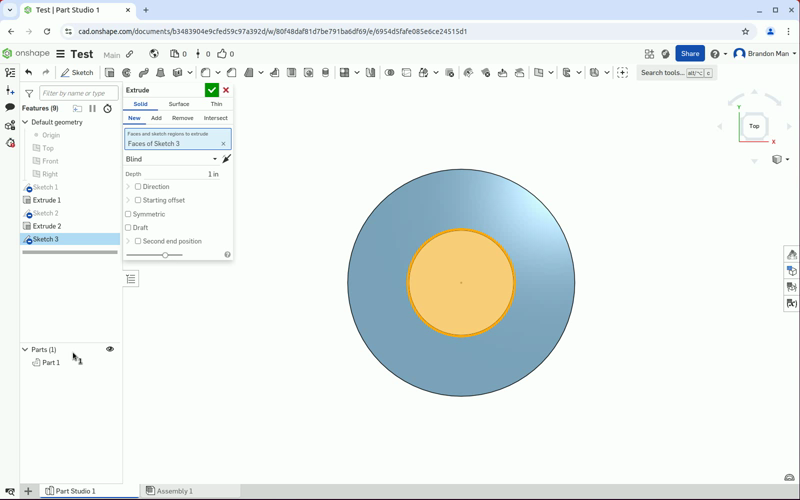
mouse_move(143, 106)
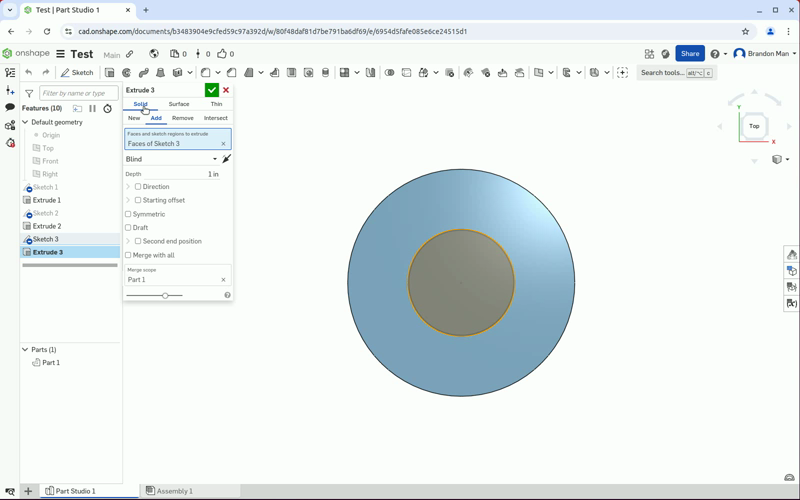
click(143, 106)
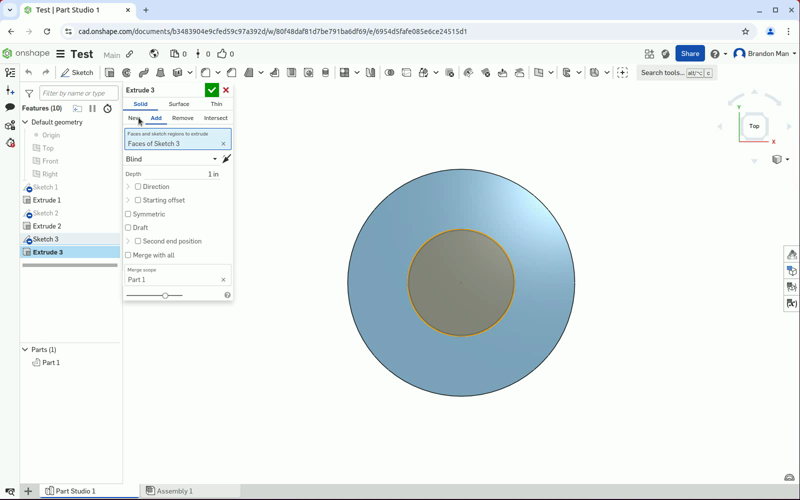
mouse_move(137, 120)
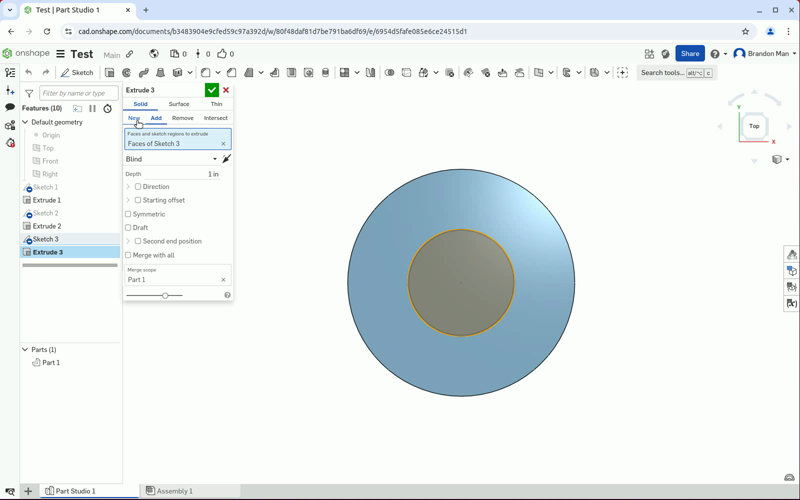
click(137, 120)
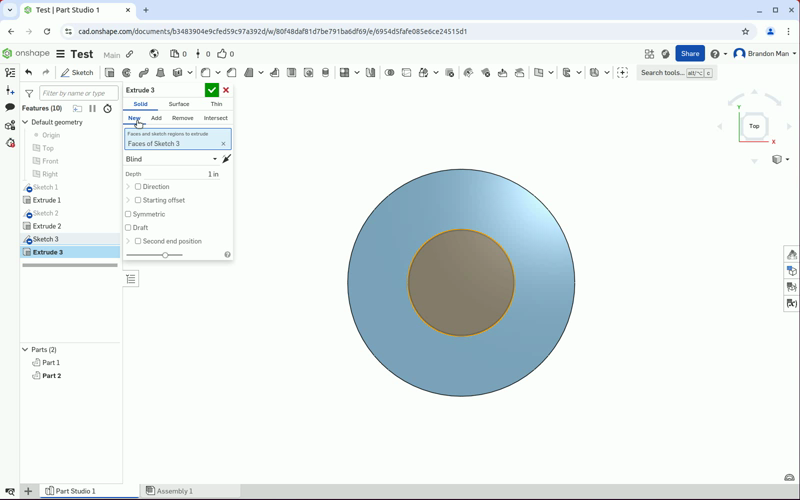
key(tab, 4)
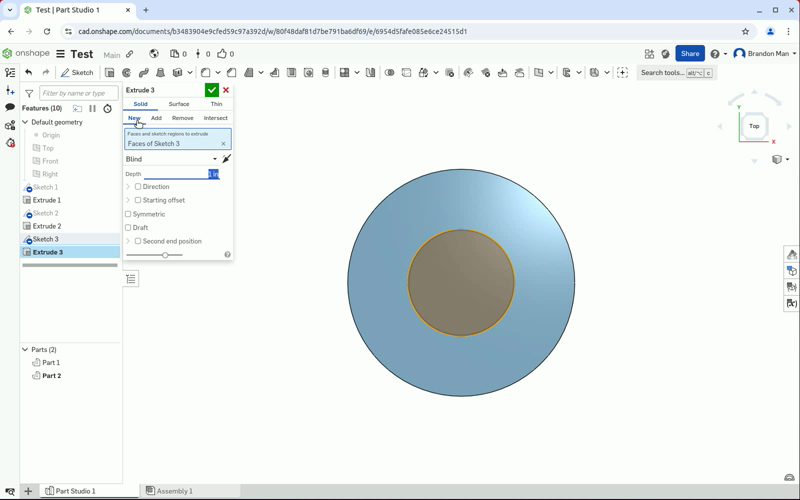
text(-7.703)
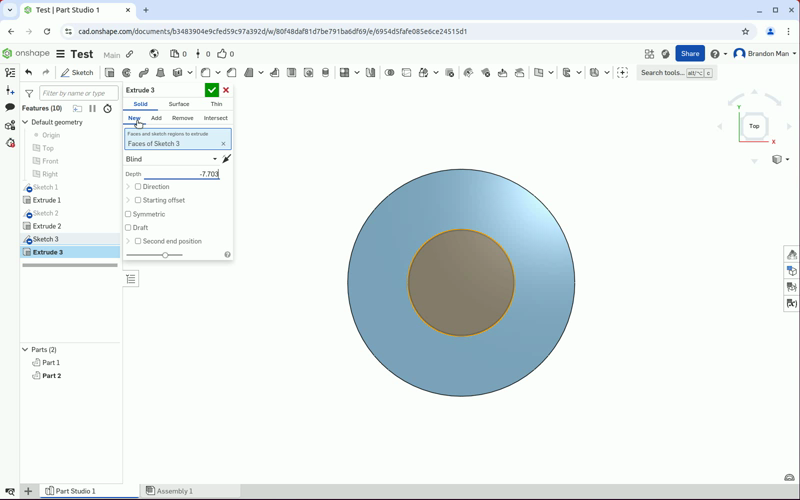
key(enter)
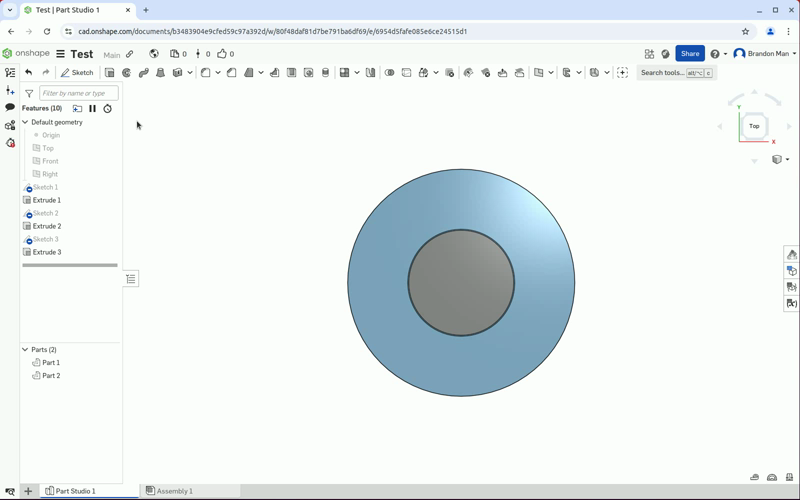
key(shift+h)
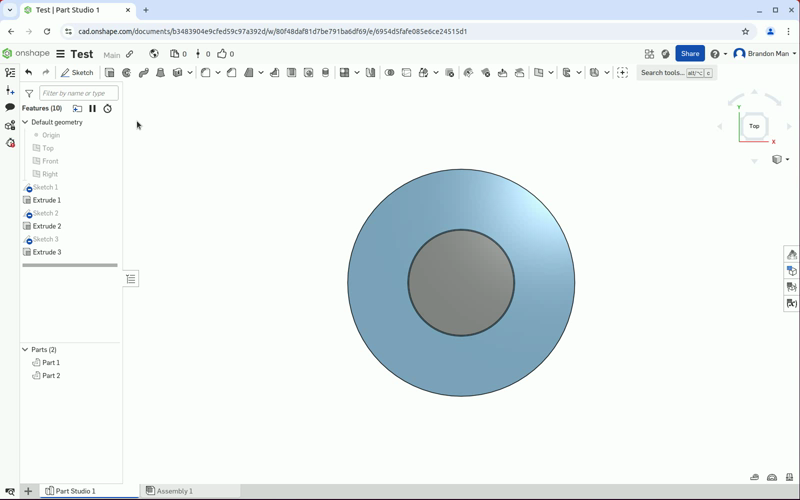
key(shift+h)
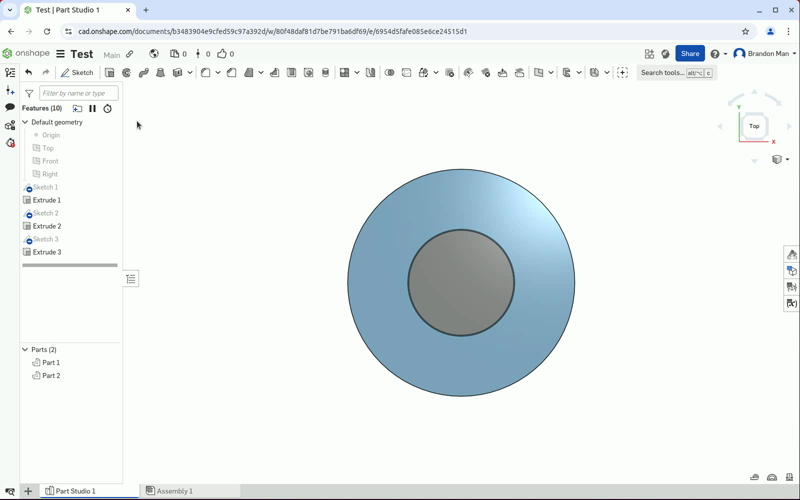
mouse_move(73, 189)
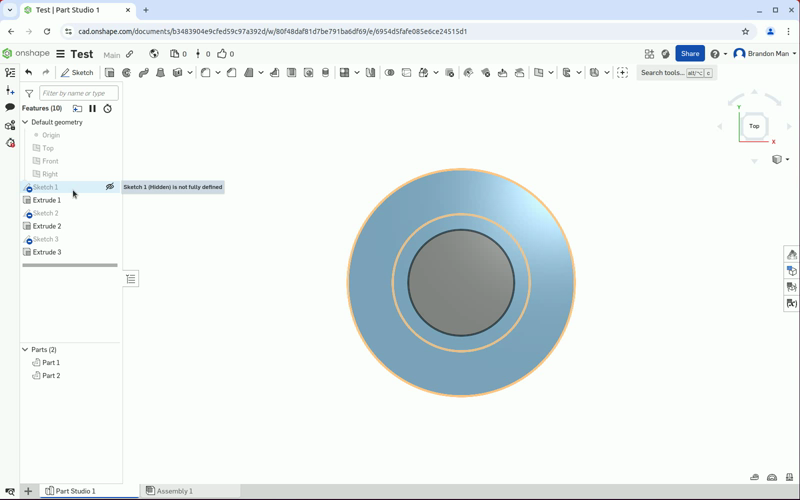
click(73, 189)
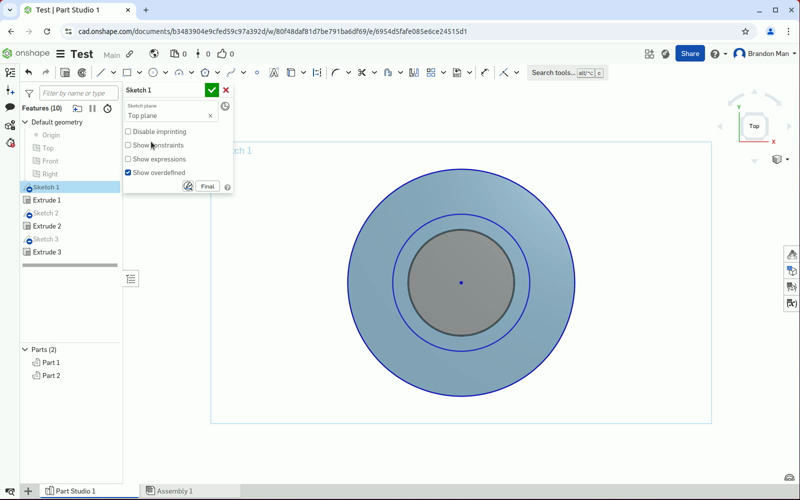
mouse_move(229, 92)
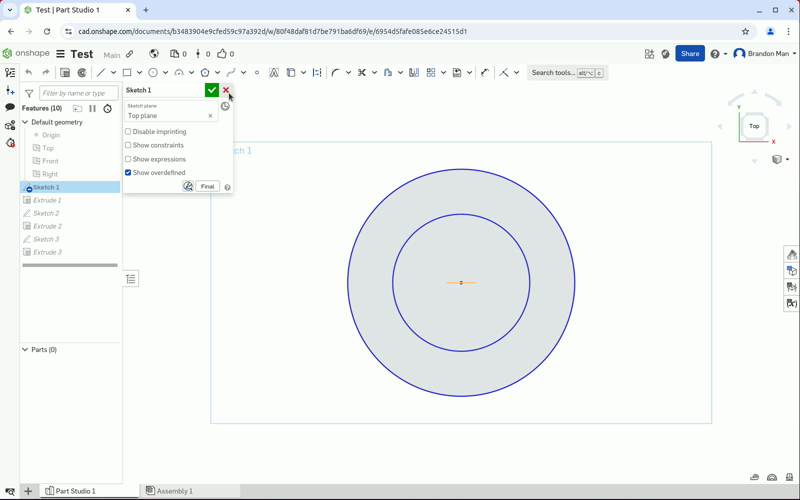
click(229, 92)
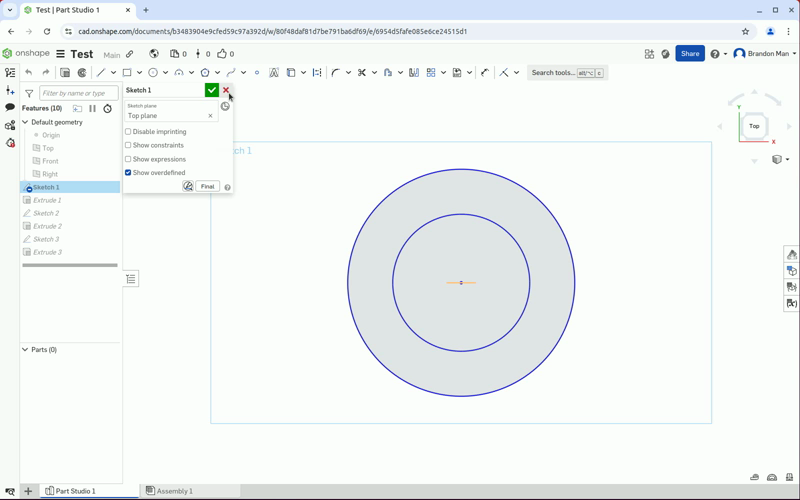
key(shift+s)
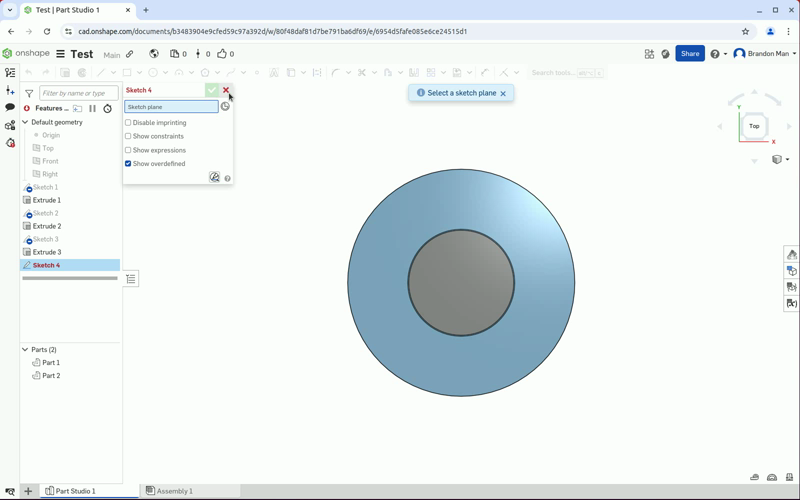
mouse_move(73, 150)
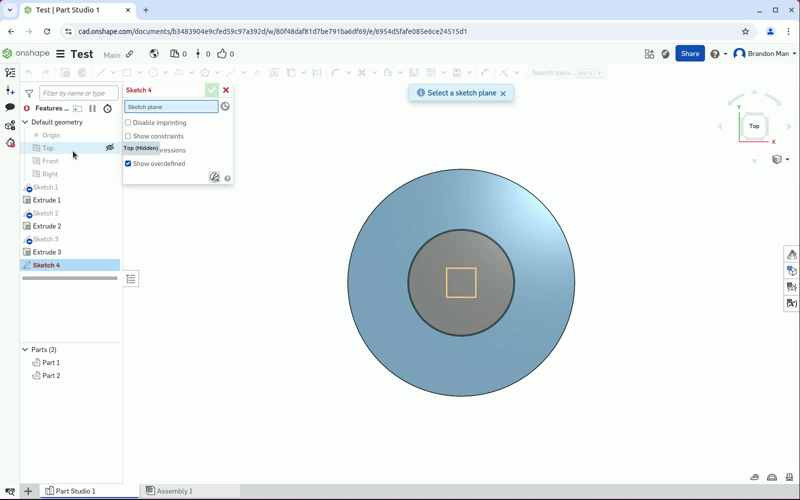
click(73, 150)
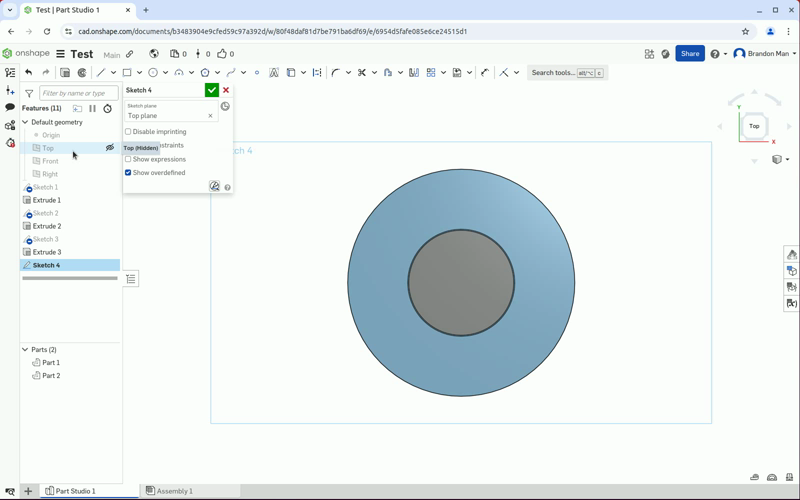
mouse_move(73, 352)
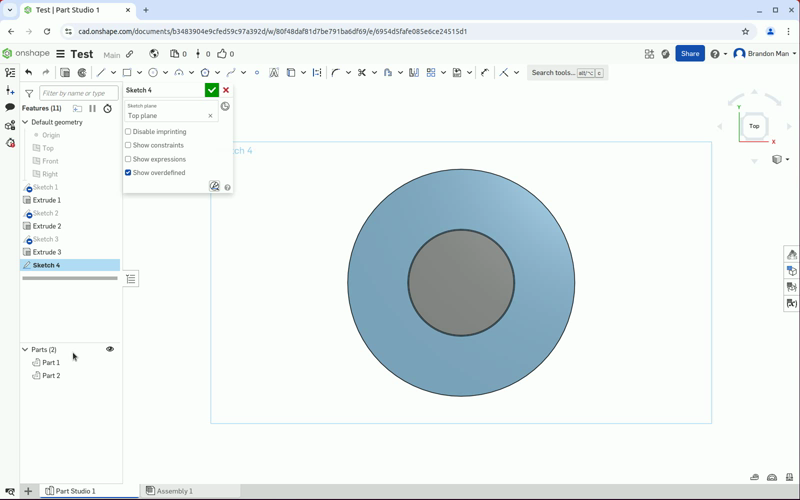
key(y)
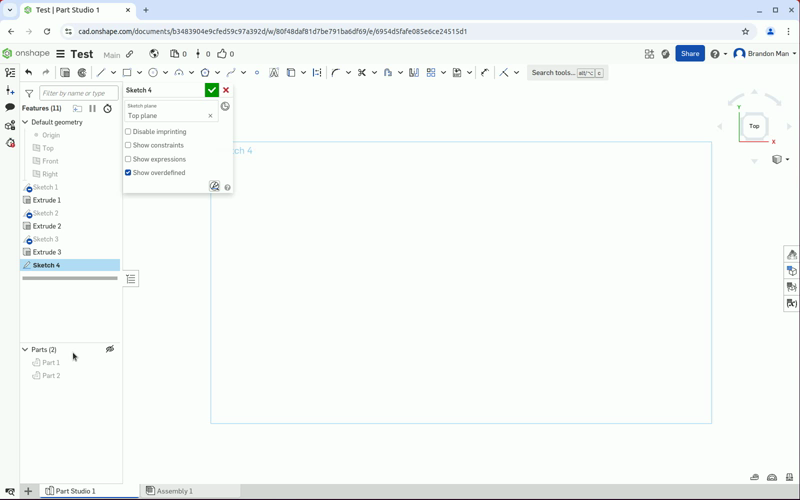
key(c)
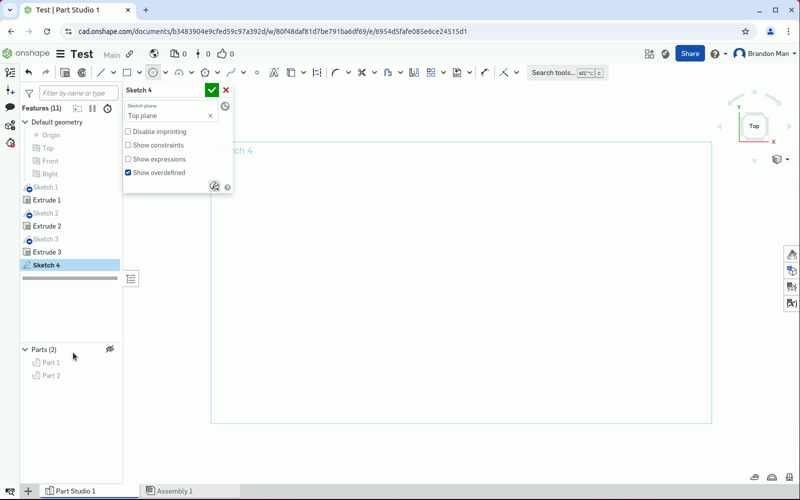
key_down(shift)
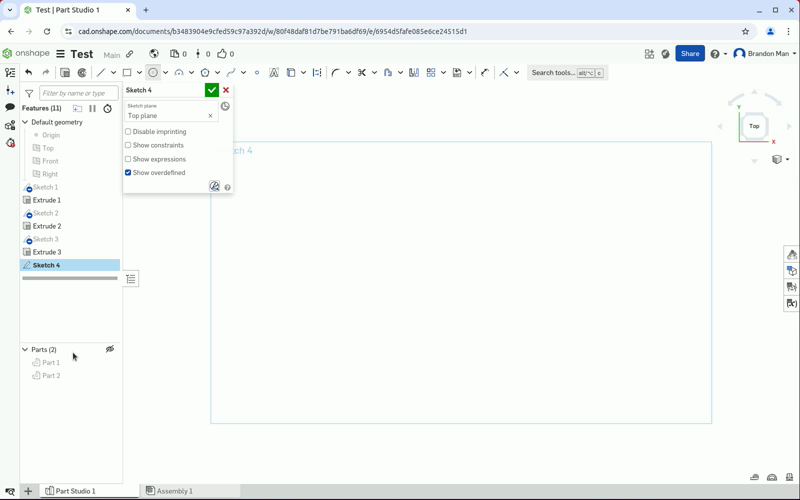
mouse_move(461, 282)
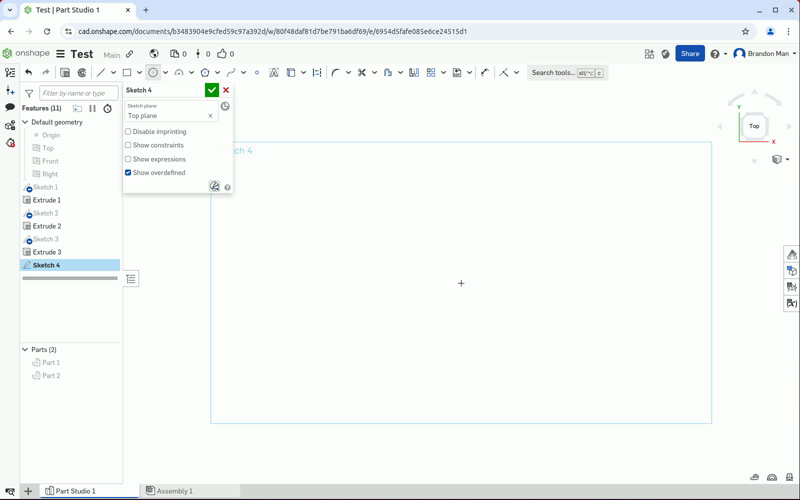
click(461, 282)
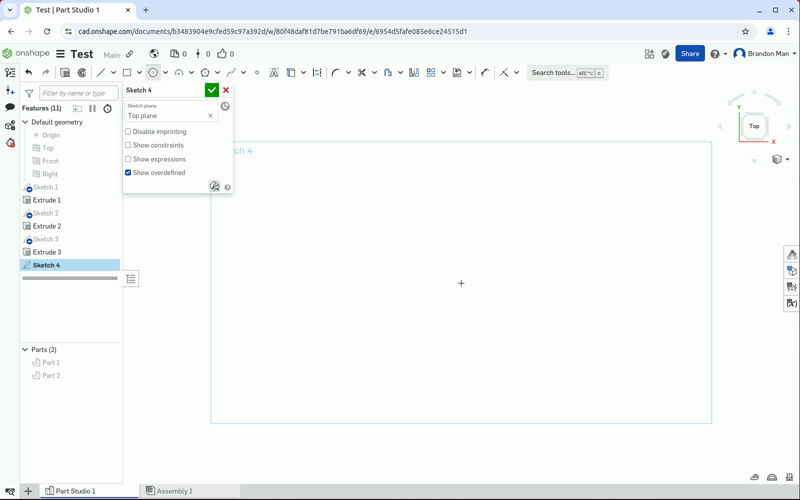
key_up(shift)
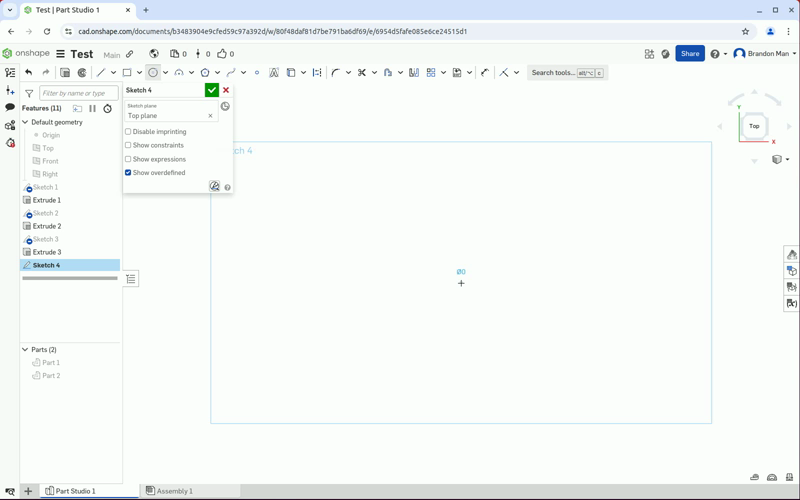
mouse_move(529, 282)
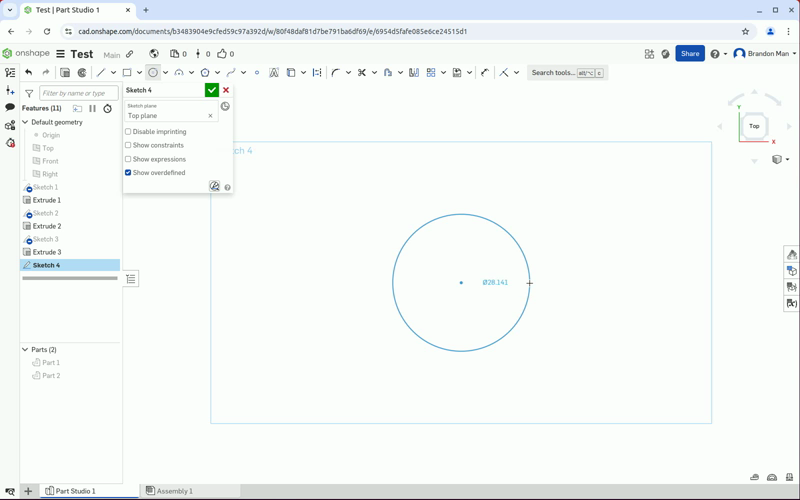
click(529, 282)
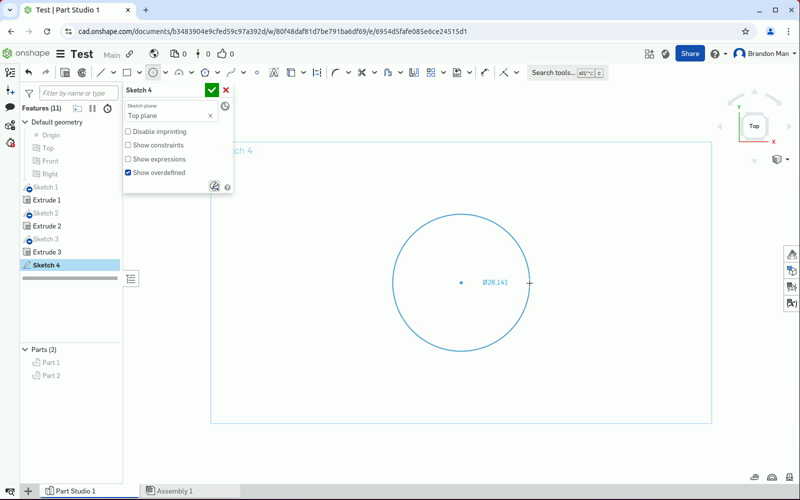
key(esc)
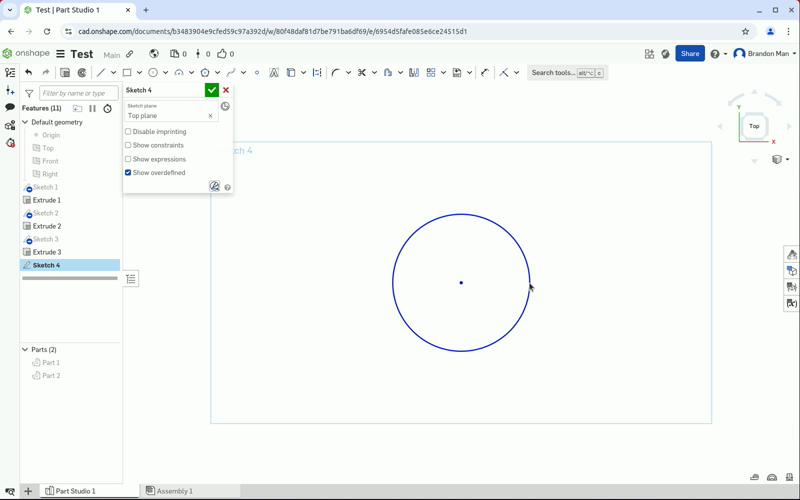
key(c)
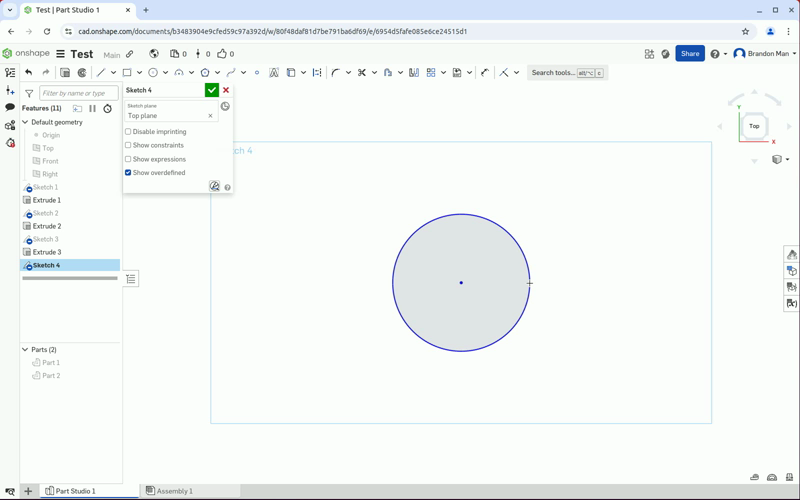
key_down(shift)
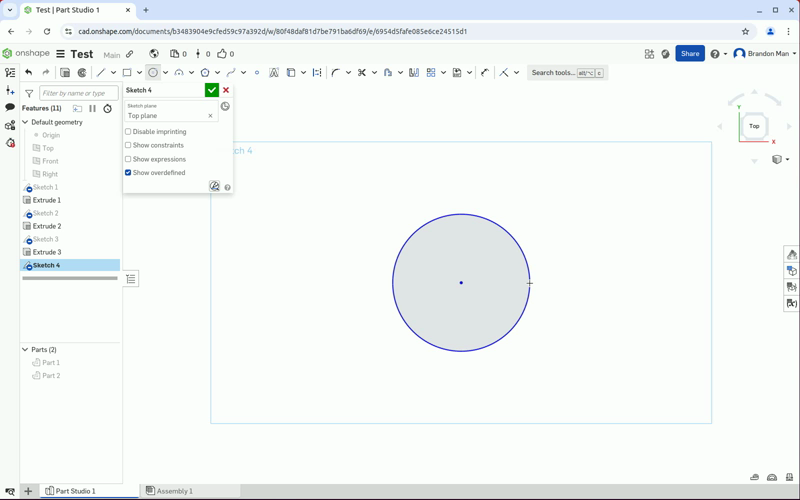
mouse_move(461, 282)
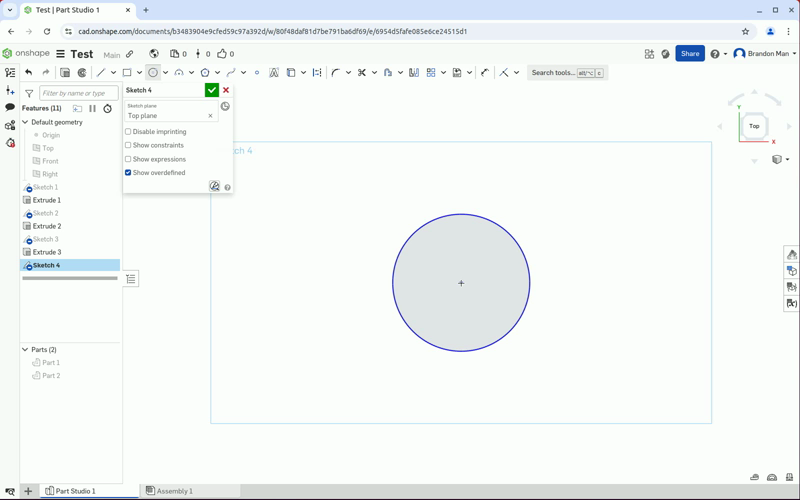
click(461, 282)
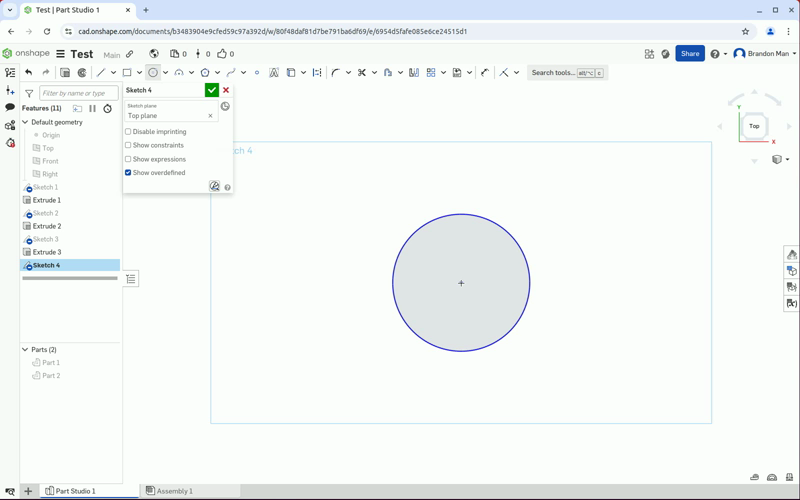
key_up(shift)
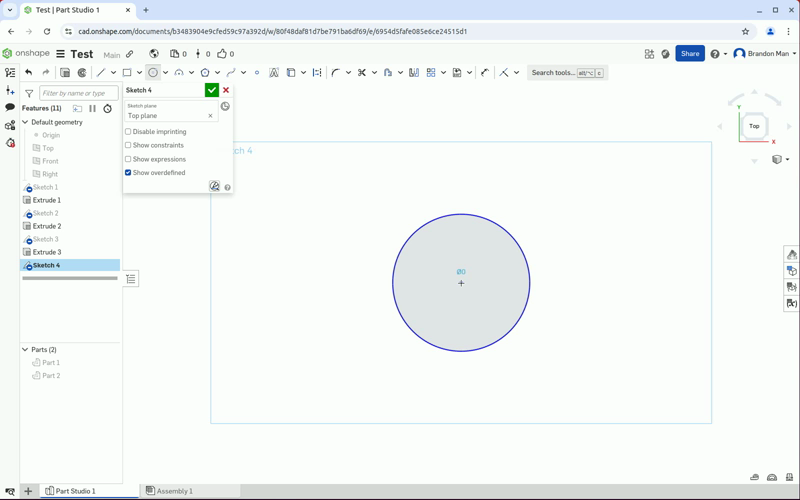
mouse_move(513, 282)
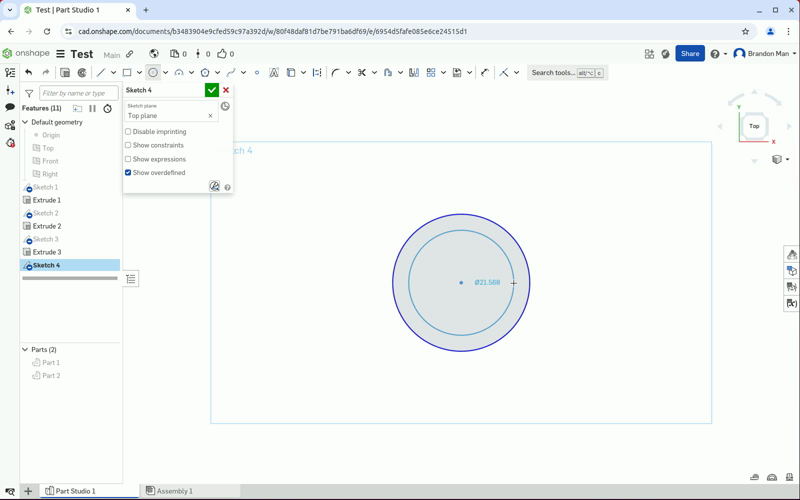
click(513, 282)
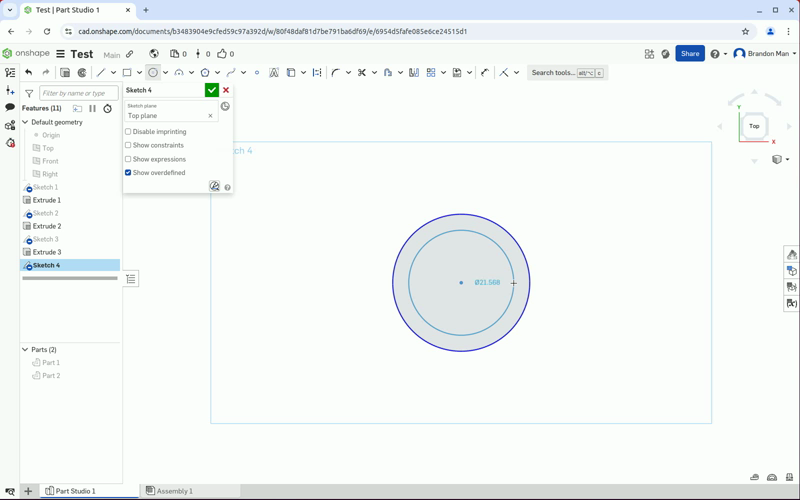
key(esc)
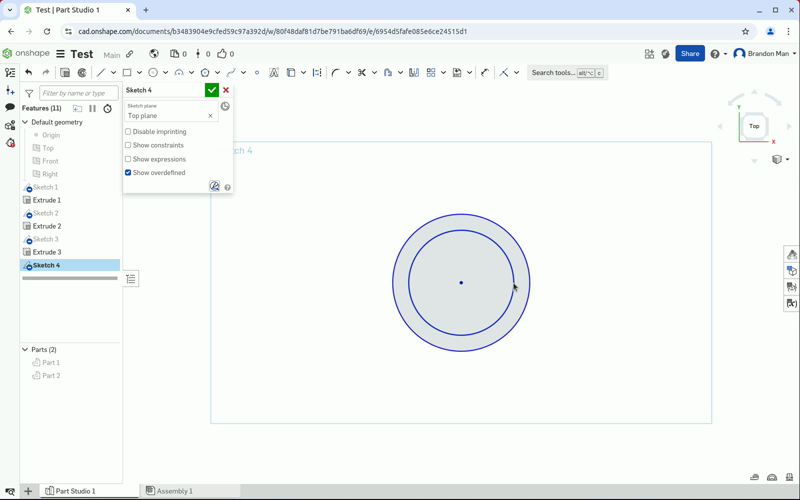
mouse_move(503, 323)
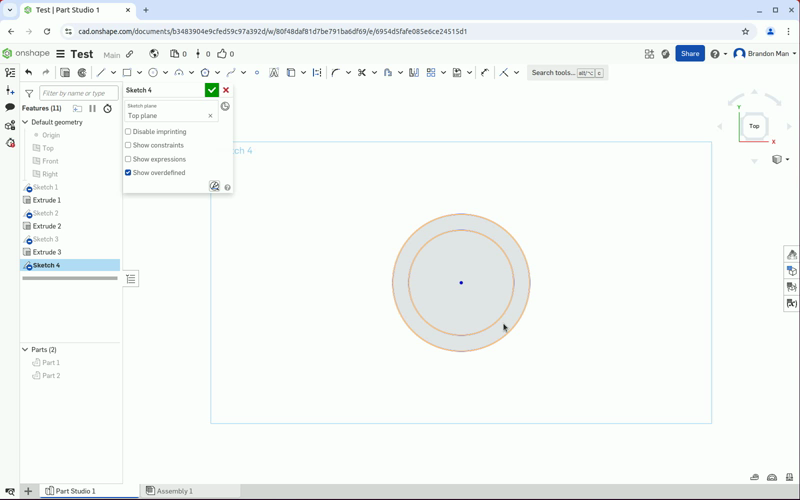
click(503, 323)
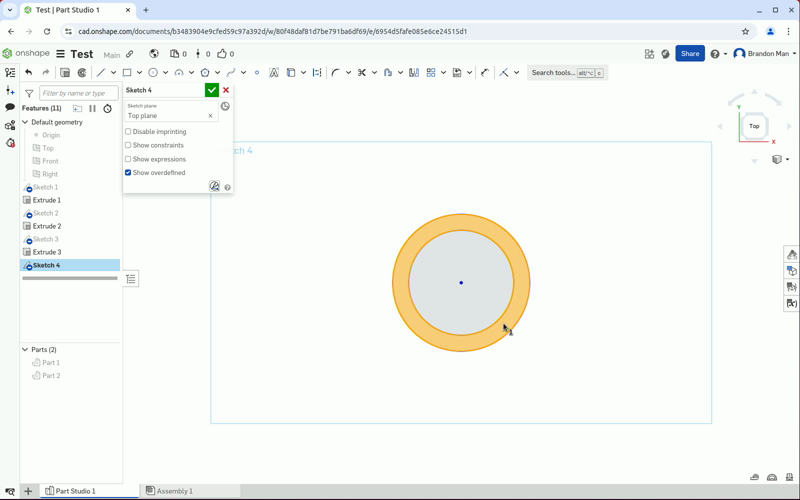
mouse_move(73, 352)
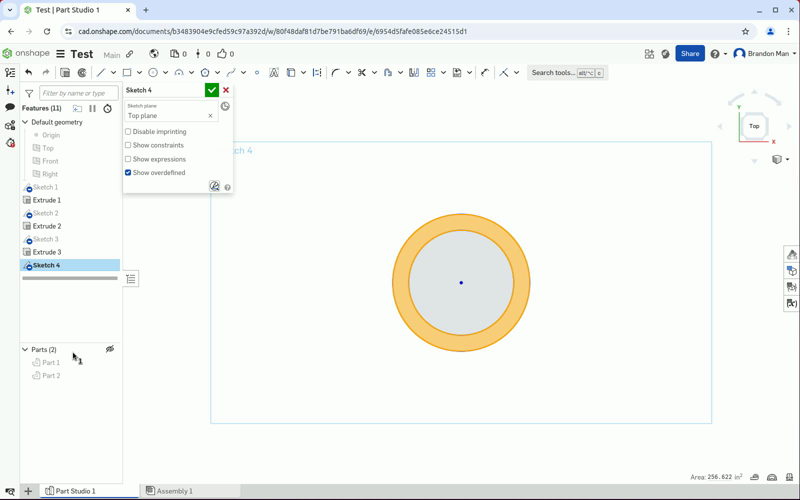
key(shift+y)
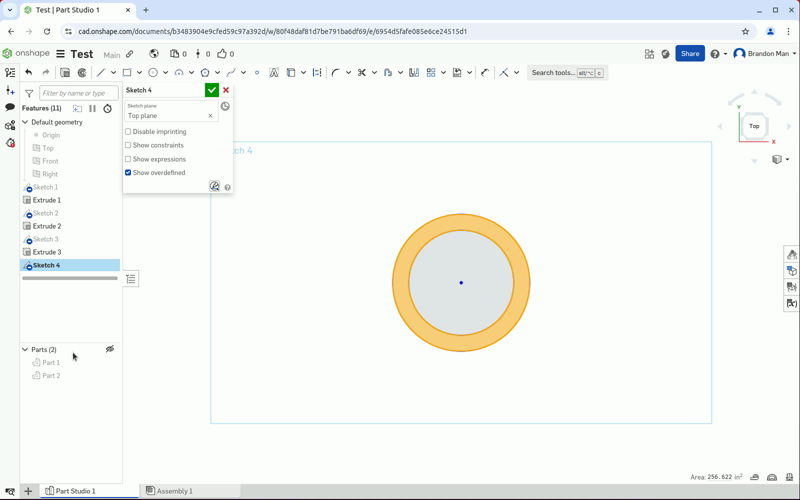
key(shift+e)
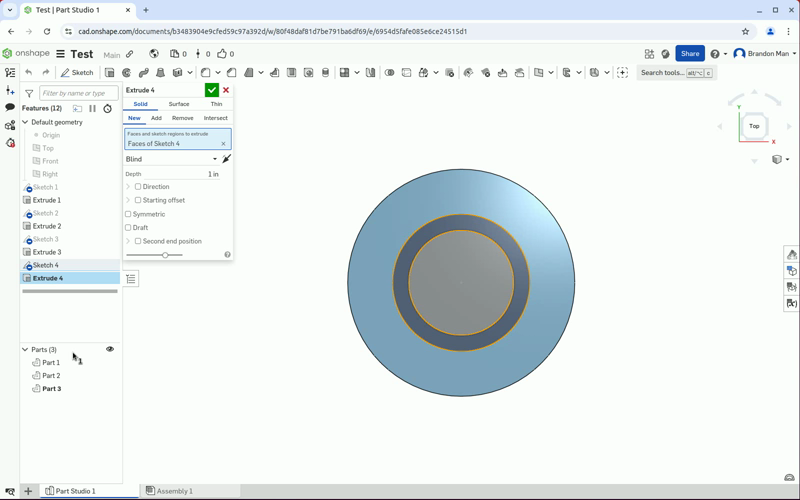
mouse_move(143, 106)
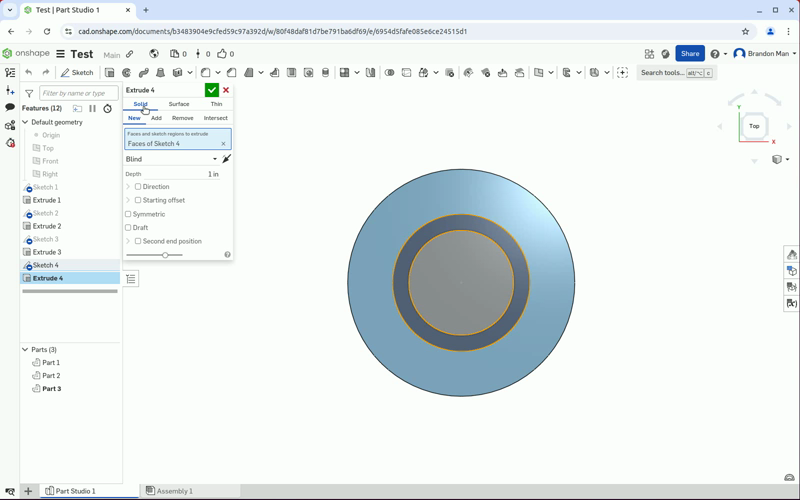
click(143, 106)
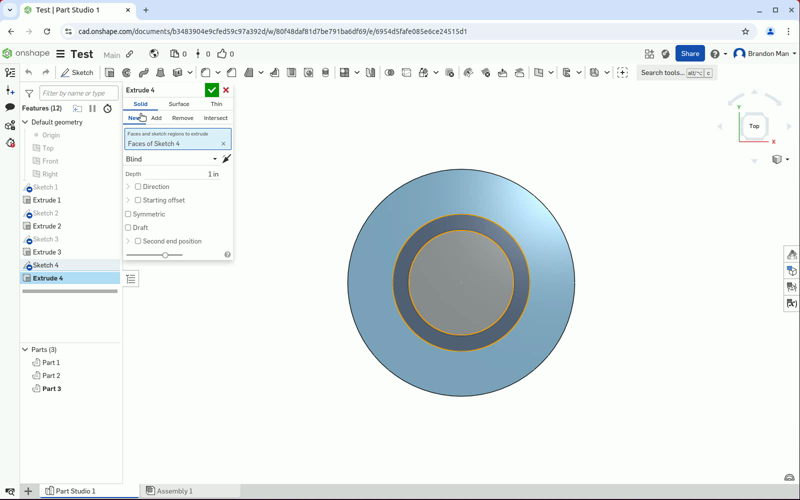
mouse_move(137, 120)
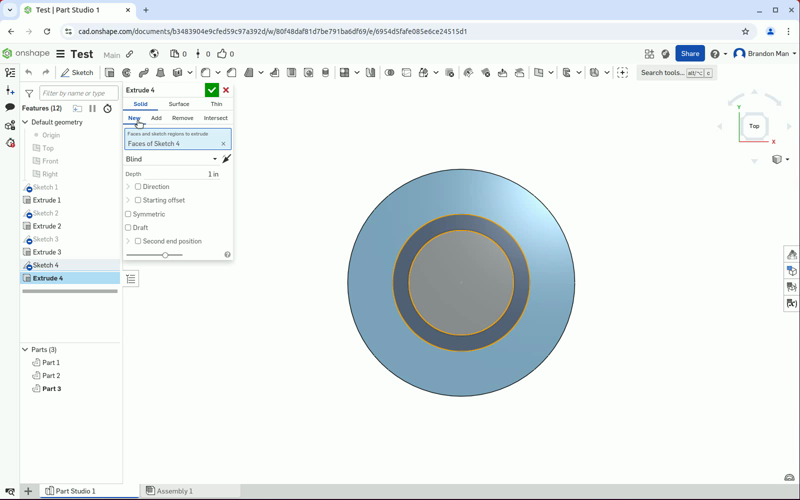
click(137, 120)
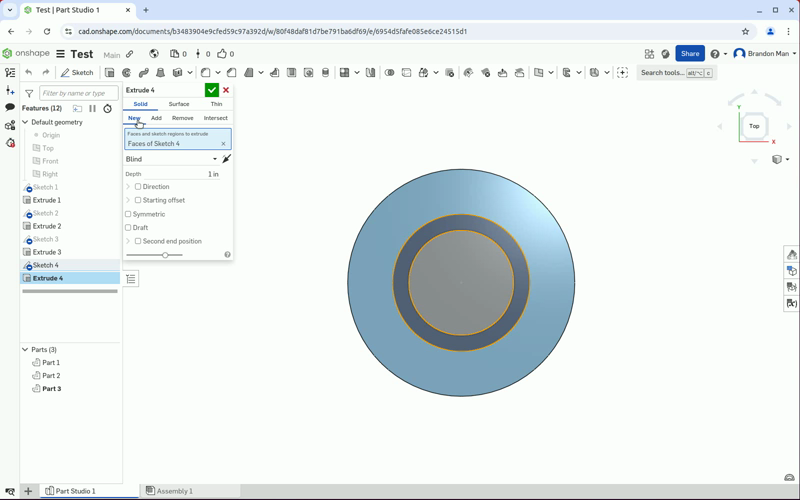
key(tab, 4)
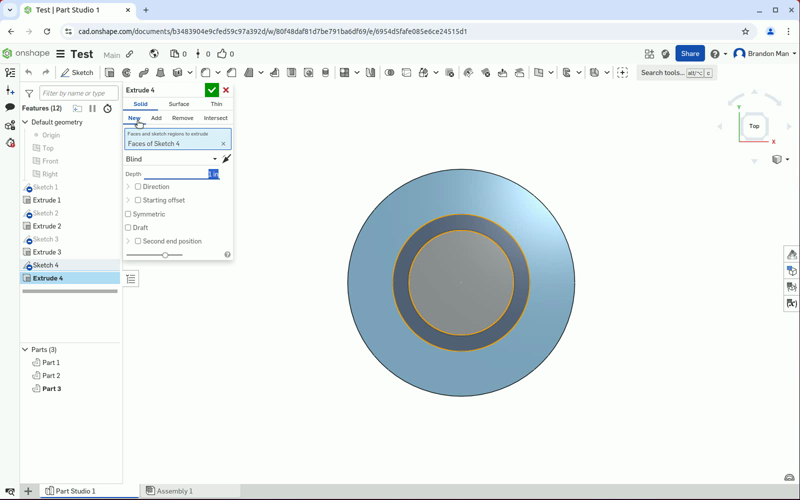
text(9.147)
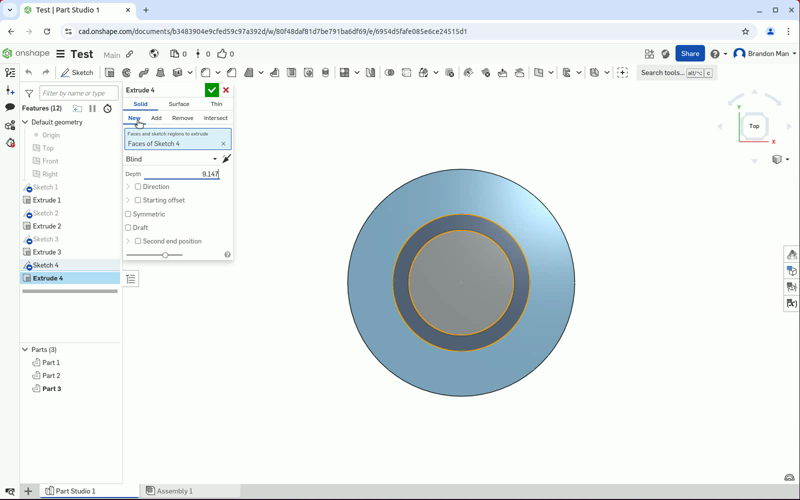
key(enter)
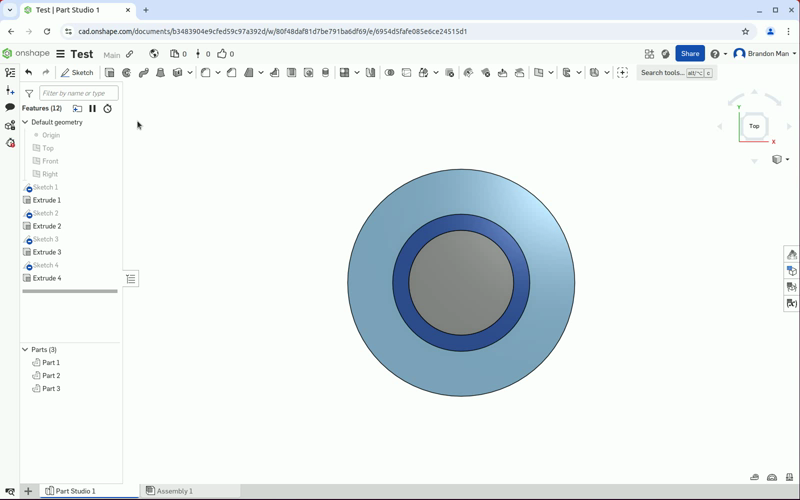
key(shift+h)
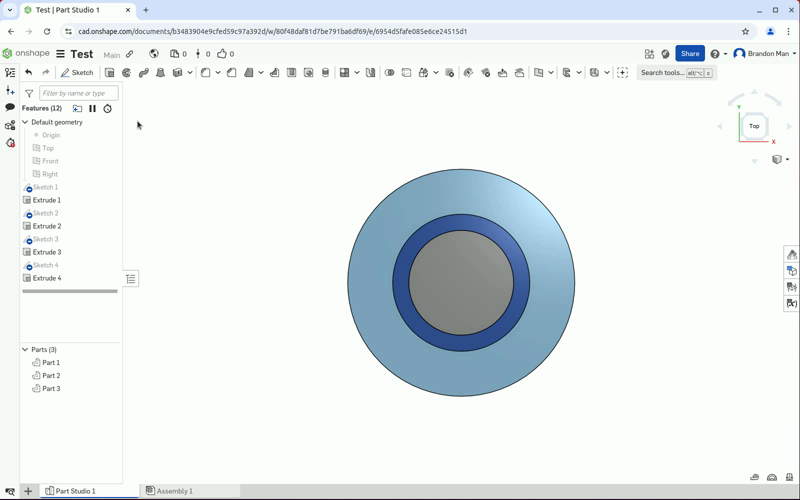
key(shift+h)
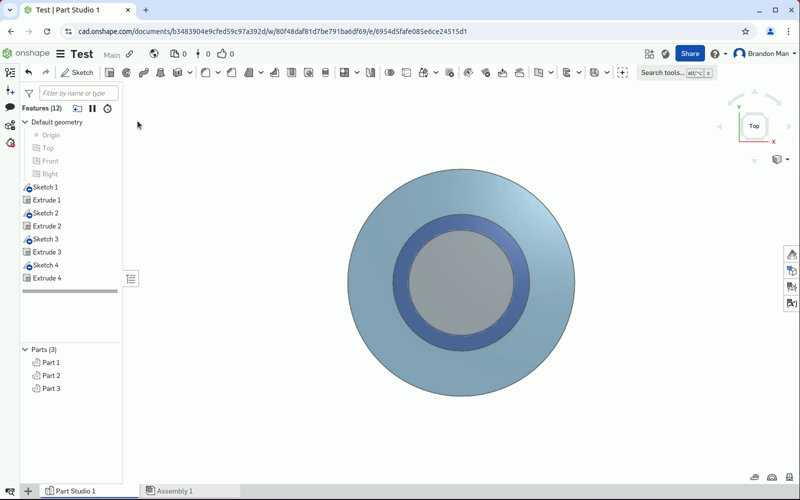
key(shift+7)
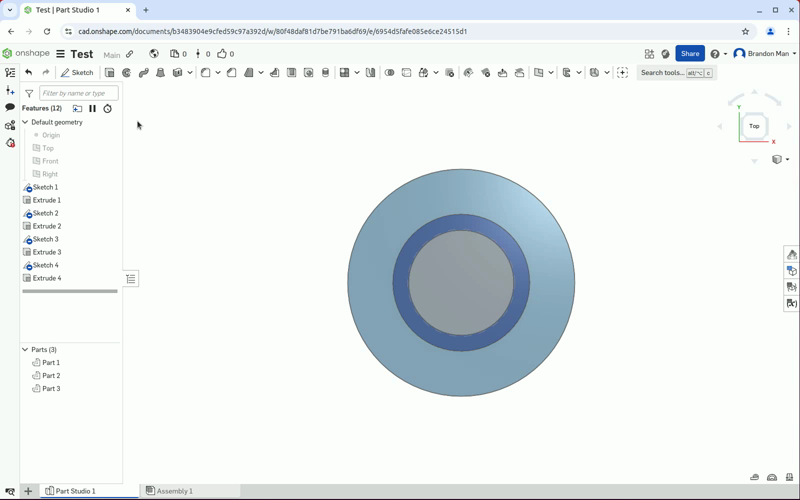
key(up, 3)
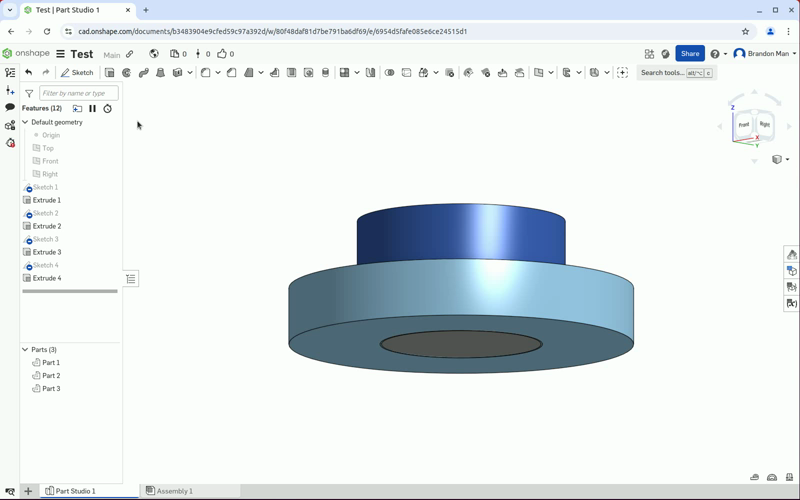
key(left, 3)
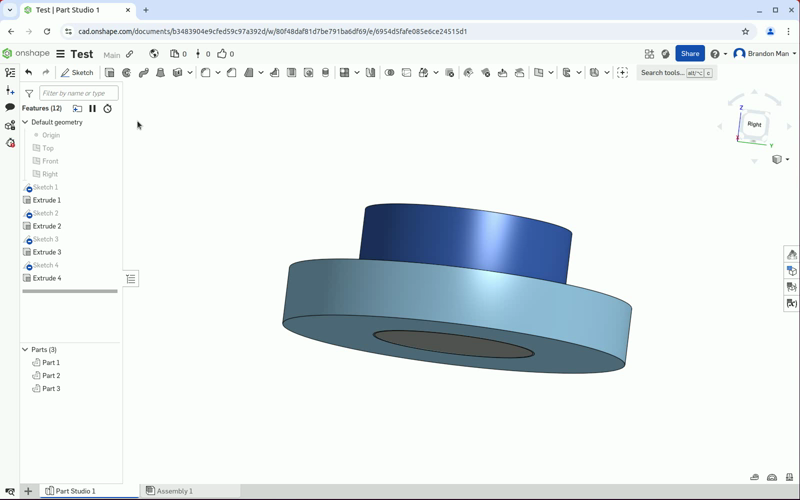
key(right, 3)
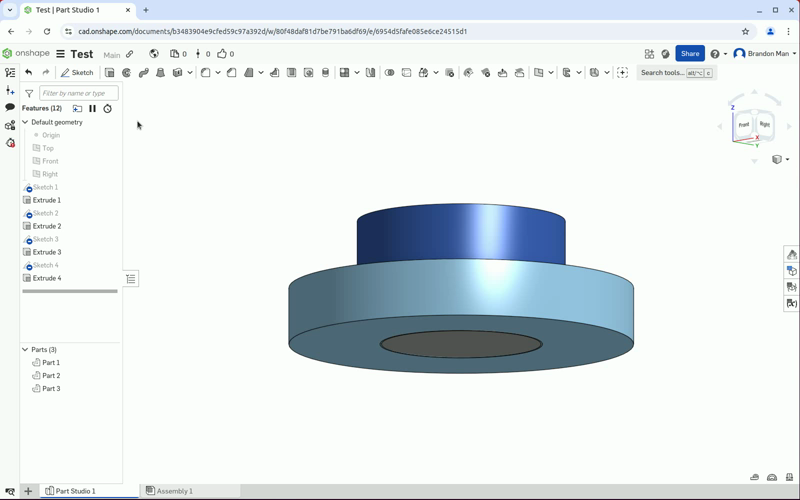
key(down, 3)
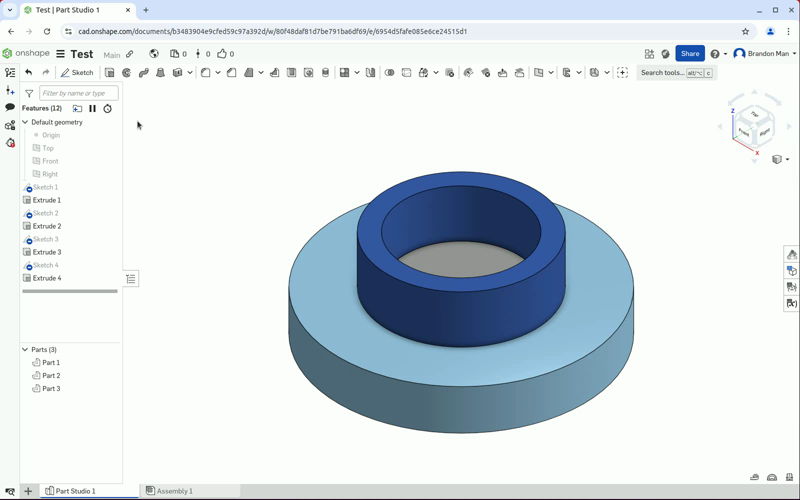
mouse_move(73, 189)
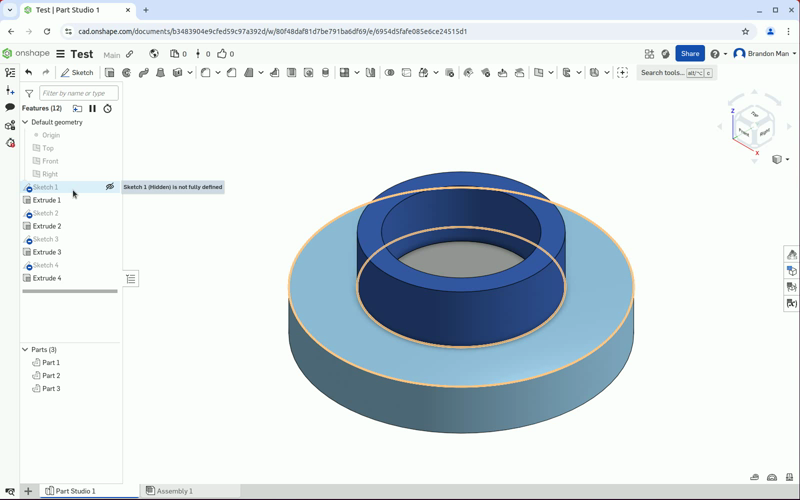
click(73, 189)